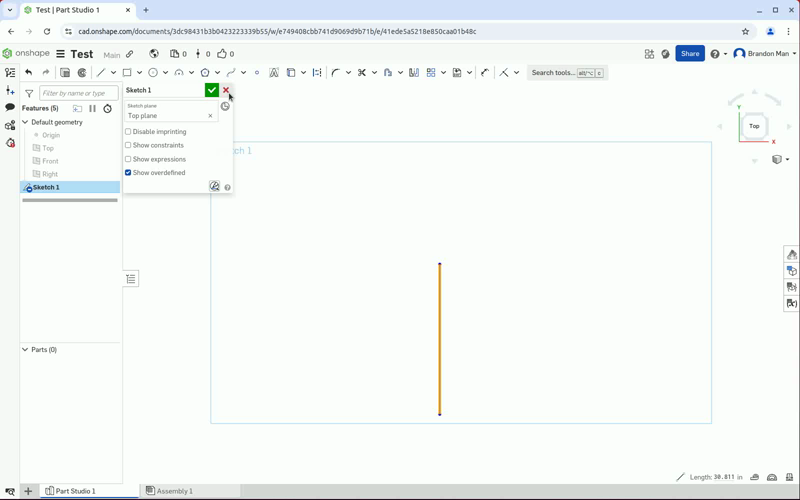
key(shift+h)
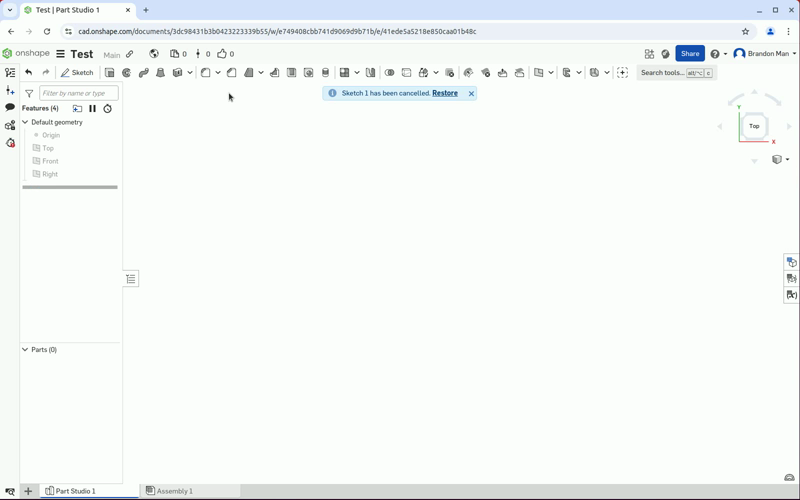
mouse_move(73, 352)
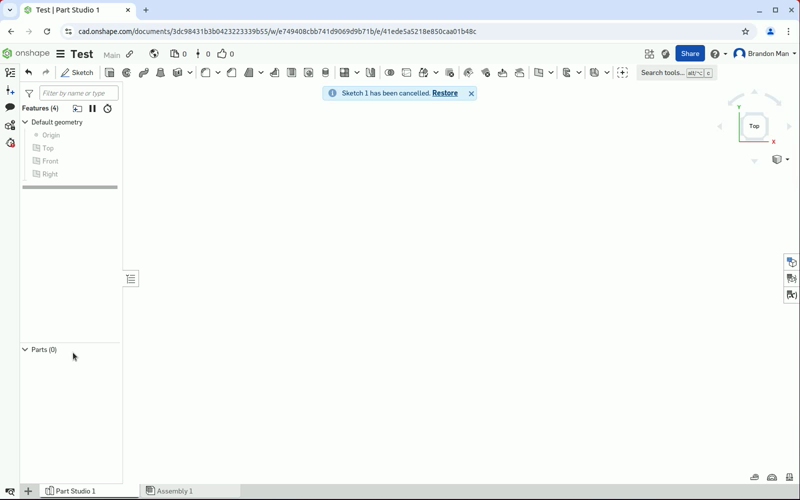
key(y)
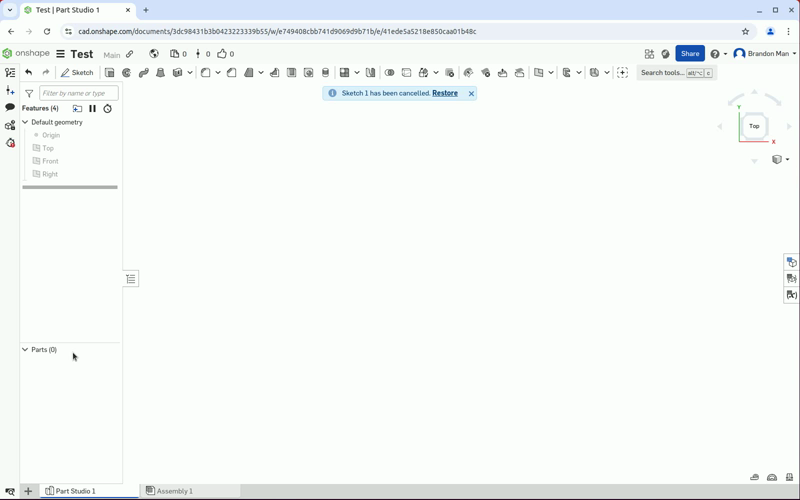
key(shift+p)
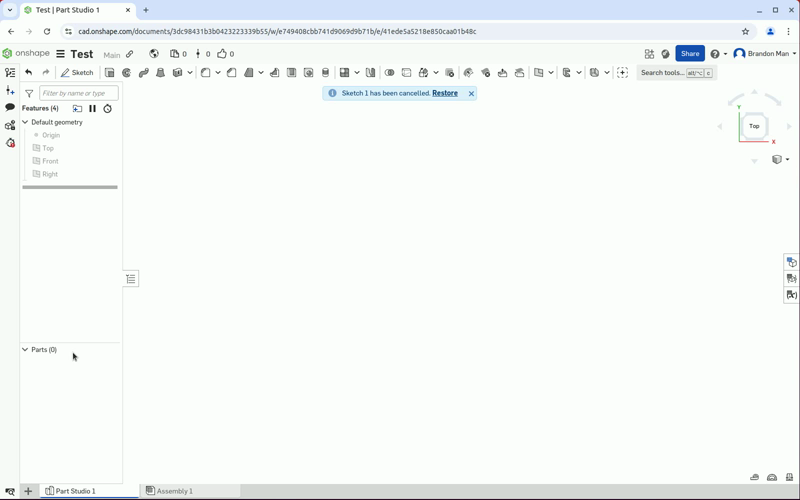
key(space)
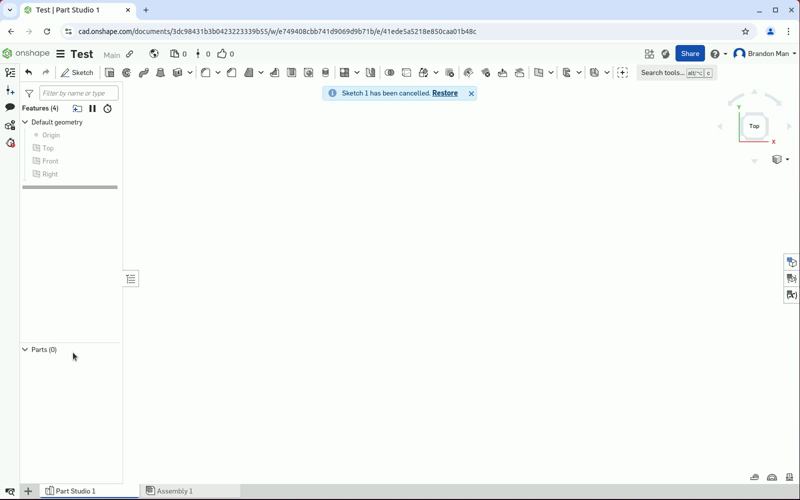
key_down(shift)
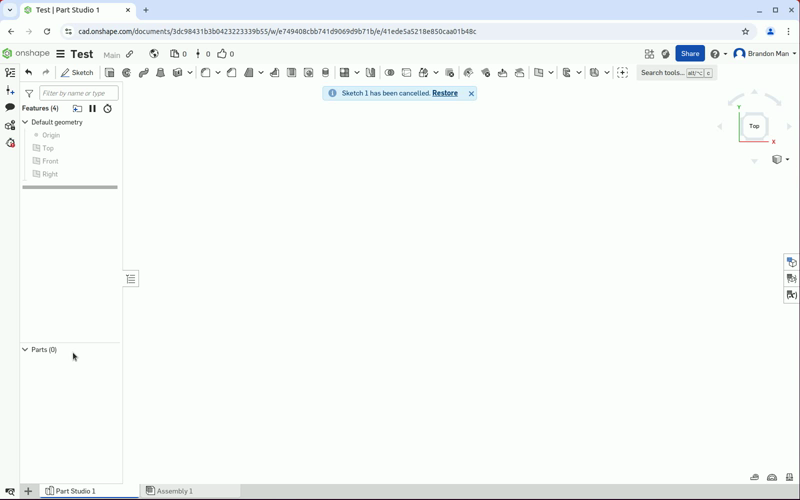
key(up)
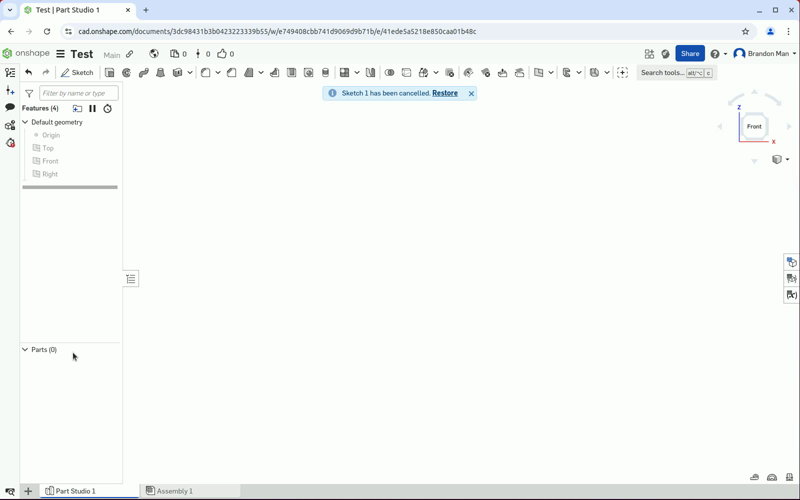
key_up(shift)
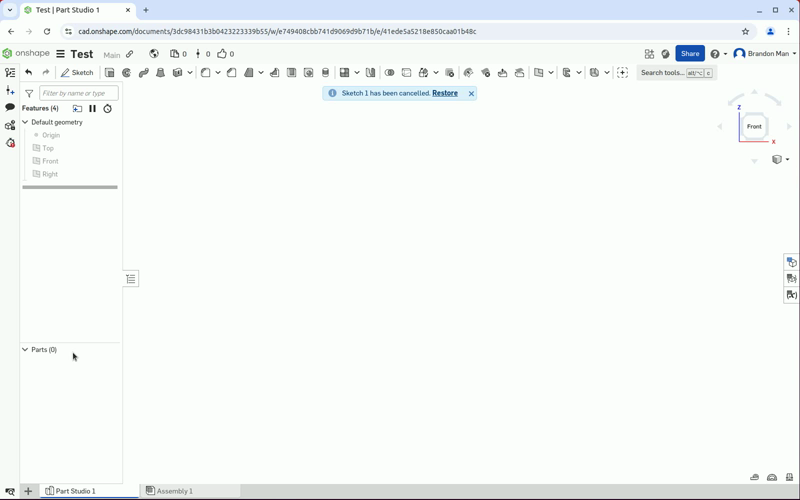
mouse_move(73, 352)
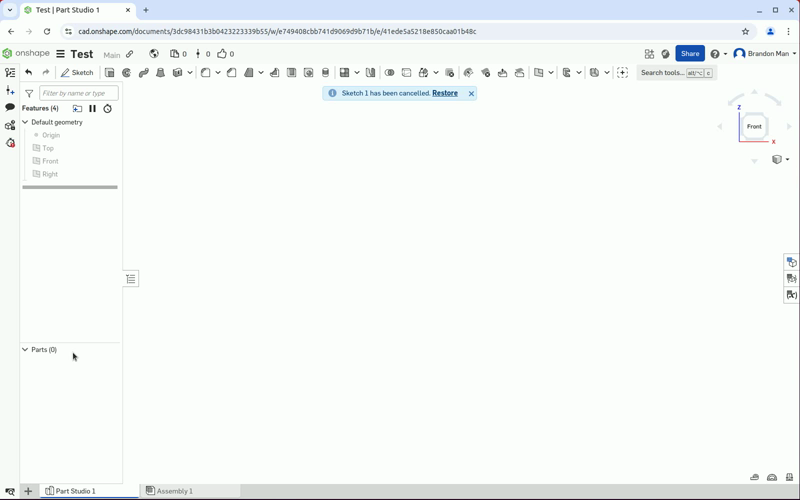
key(shift+y)
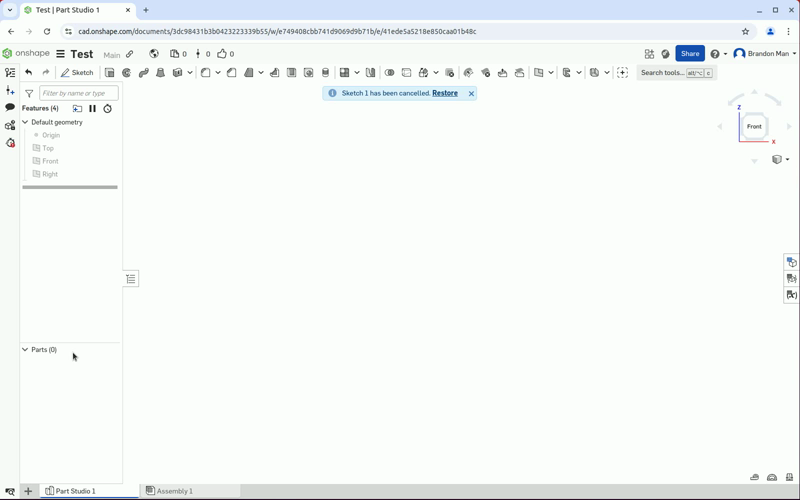
key(shift+s)
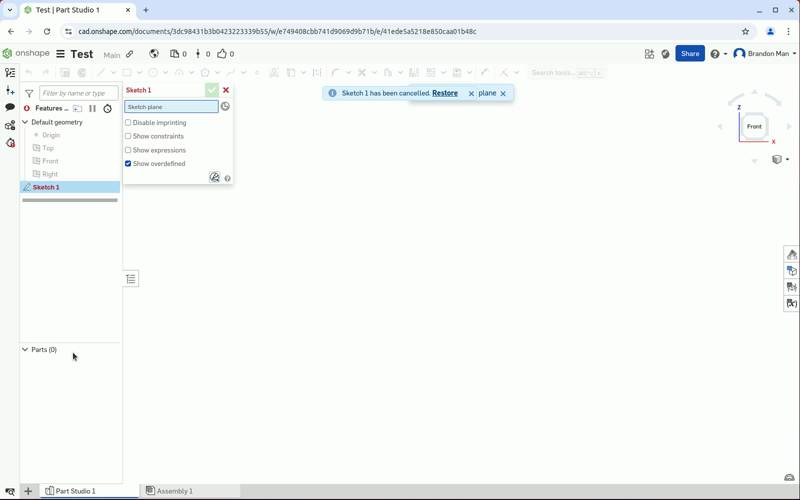
mouse_move(73, 163)
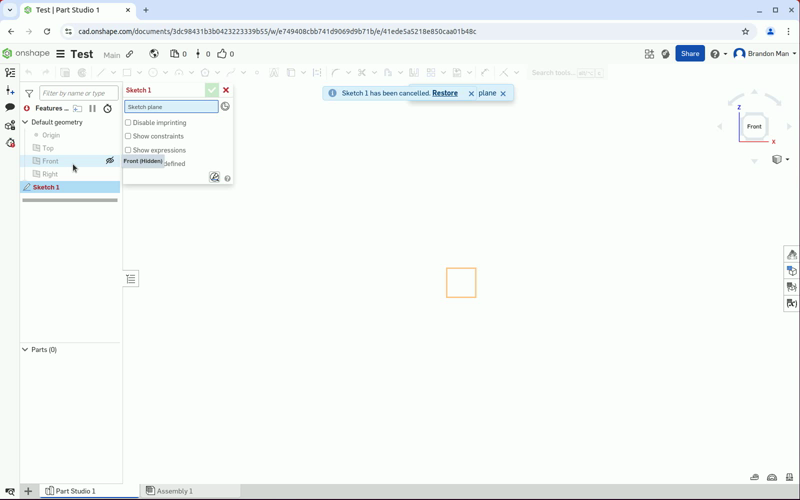
click(73, 163)
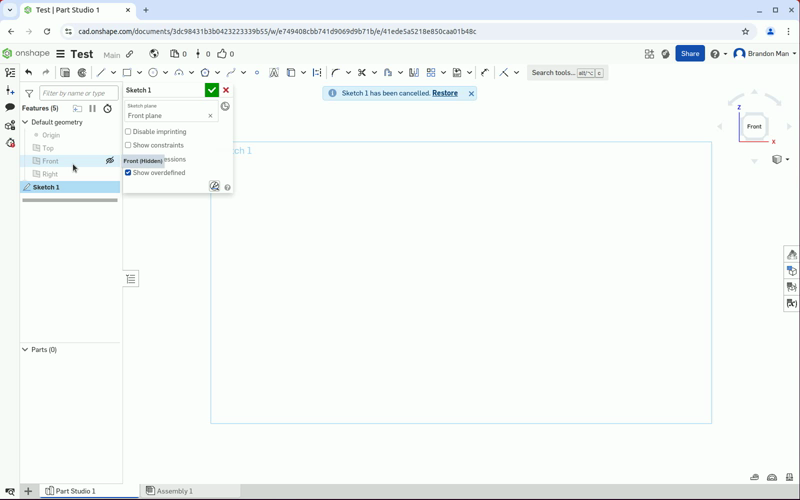
mouse_move(73, 352)
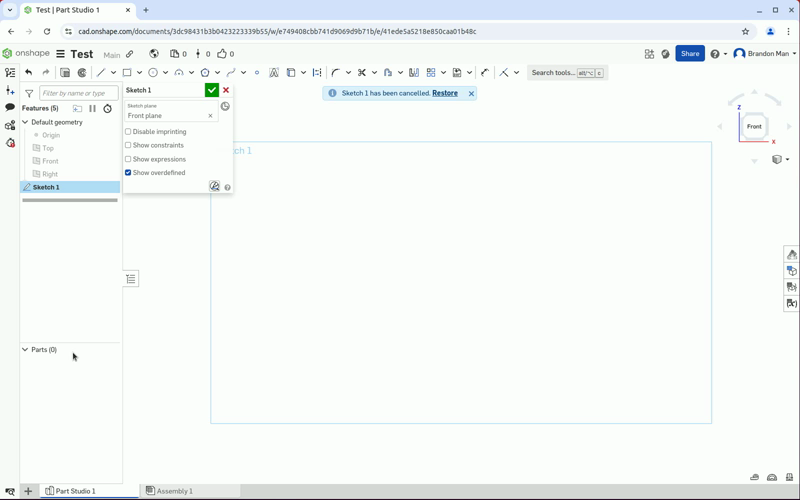
key(y)
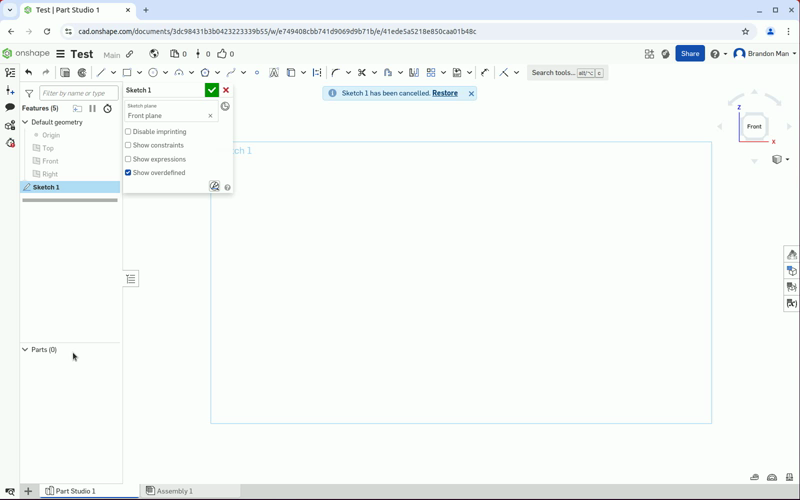
key(c)
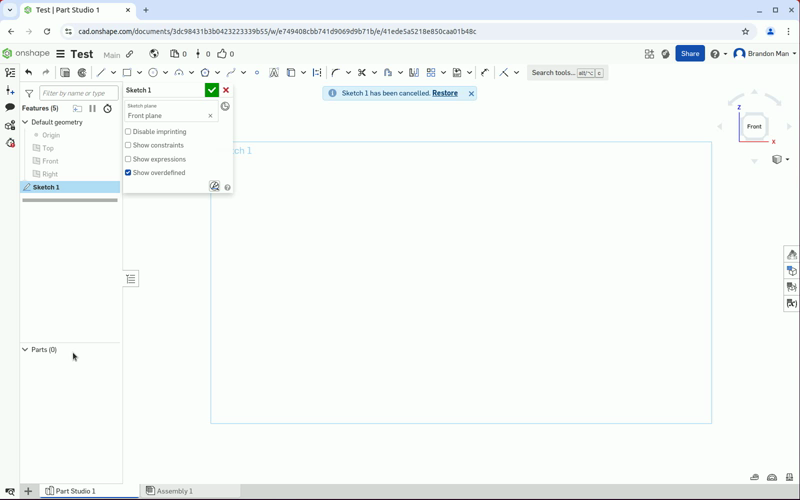
key_down(shift)
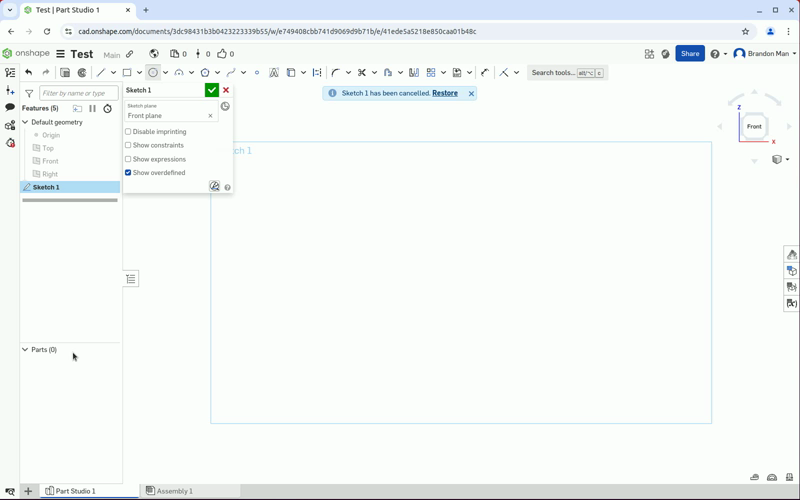
mouse_move(461, 282)
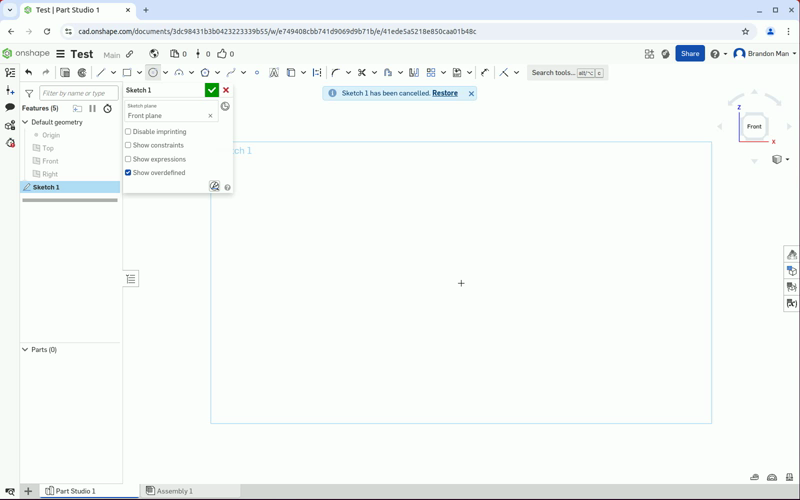
click(461, 282)
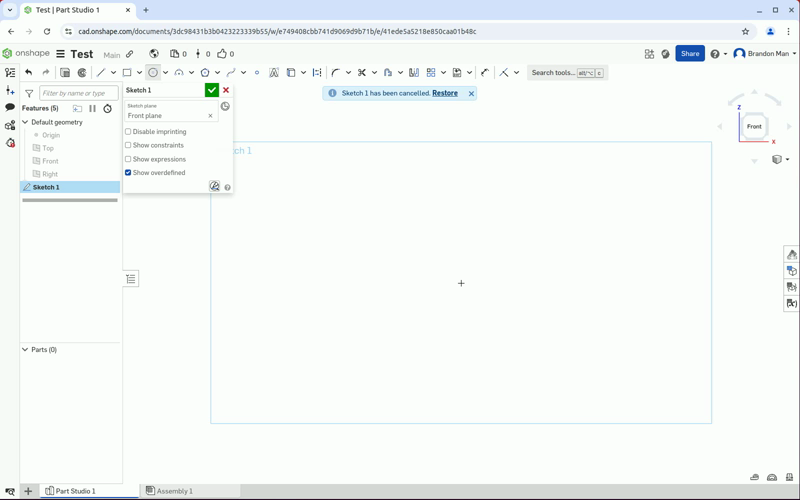
key_up(shift)
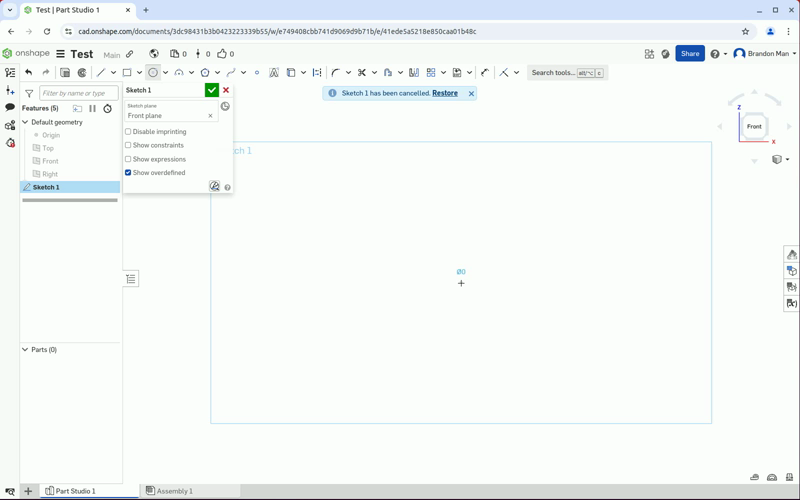
mouse_move(470, 282)
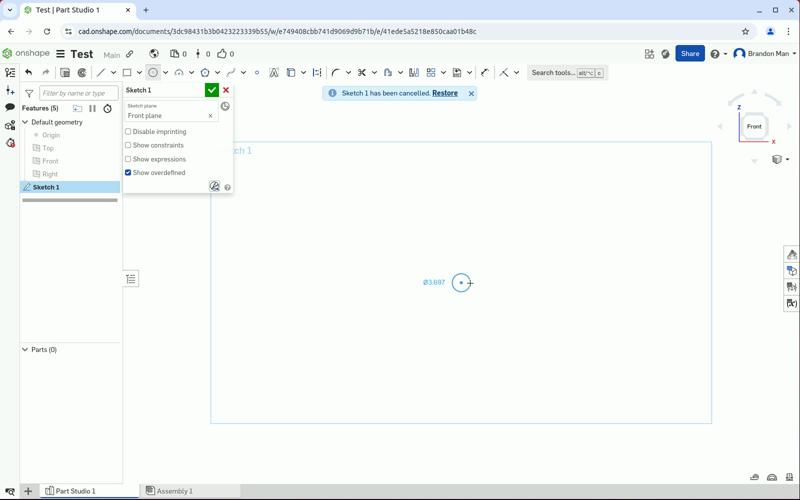
click(470, 282)
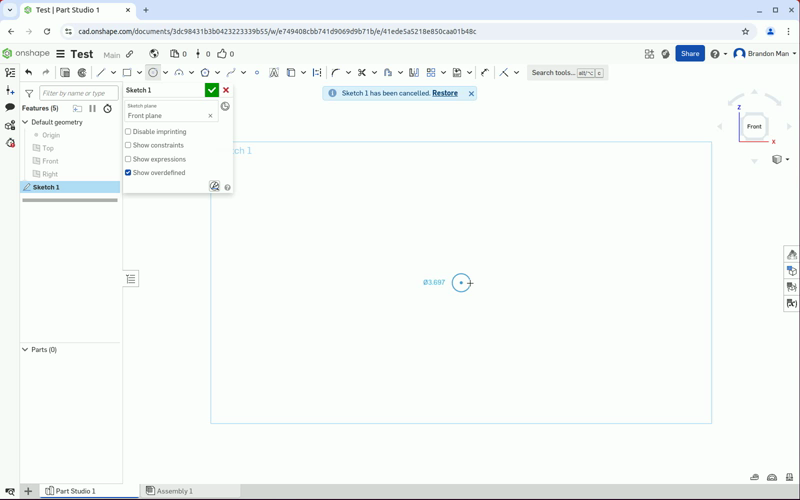
key(esc)
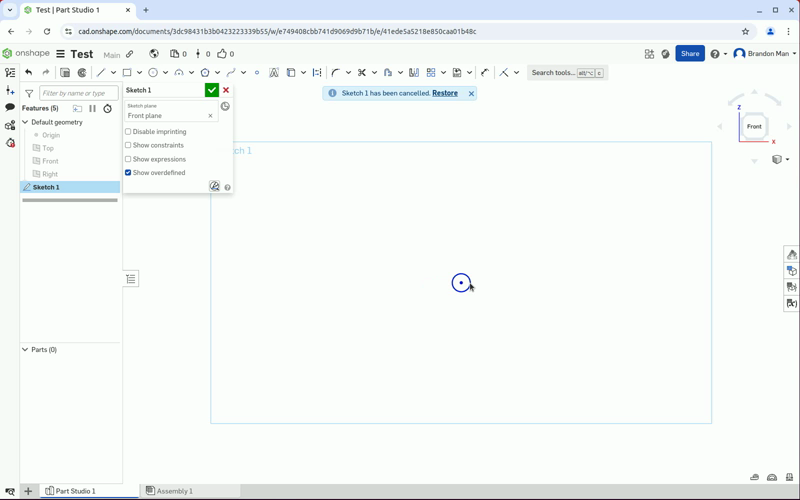
mouse_move(457, 286)
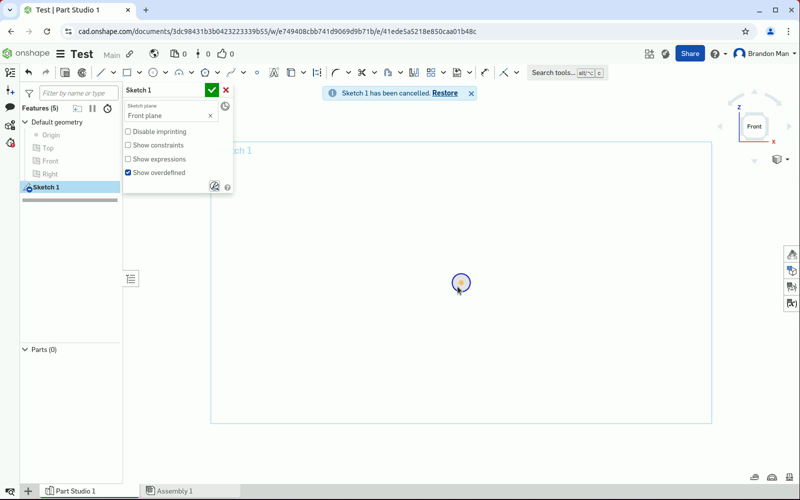
scroll(6)
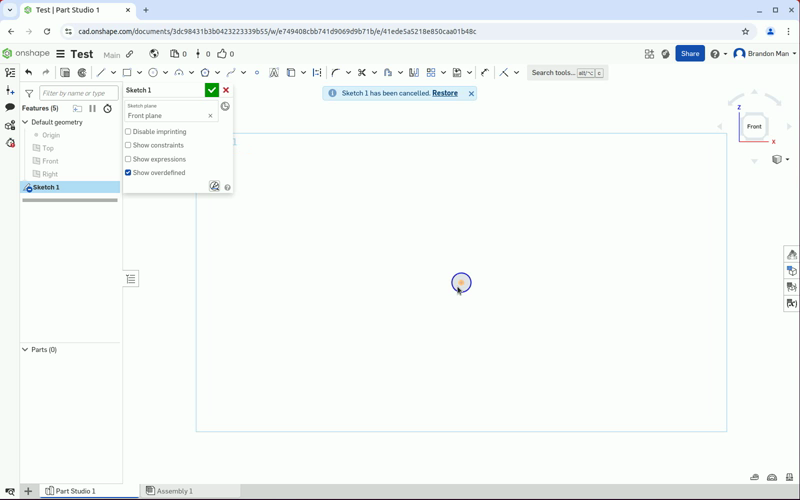
scroll(6)
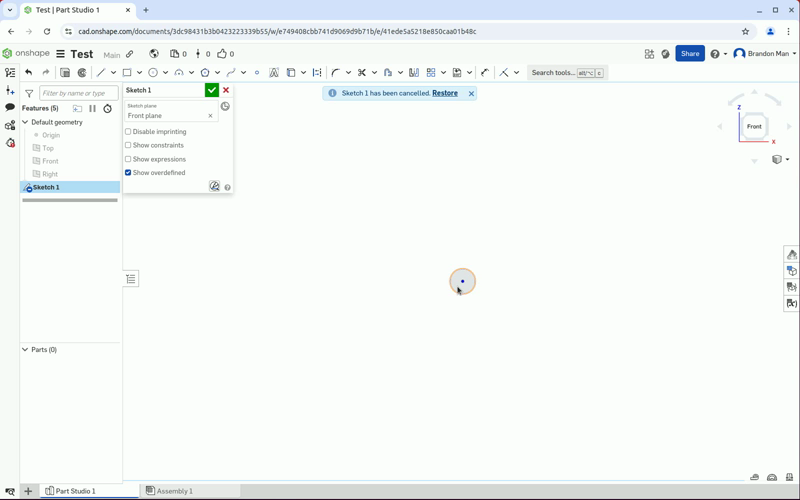
scroll(6)
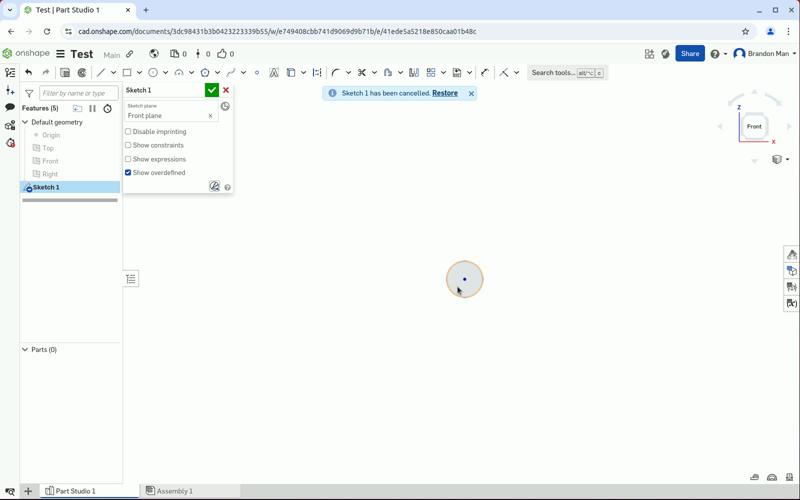
scroll(6)
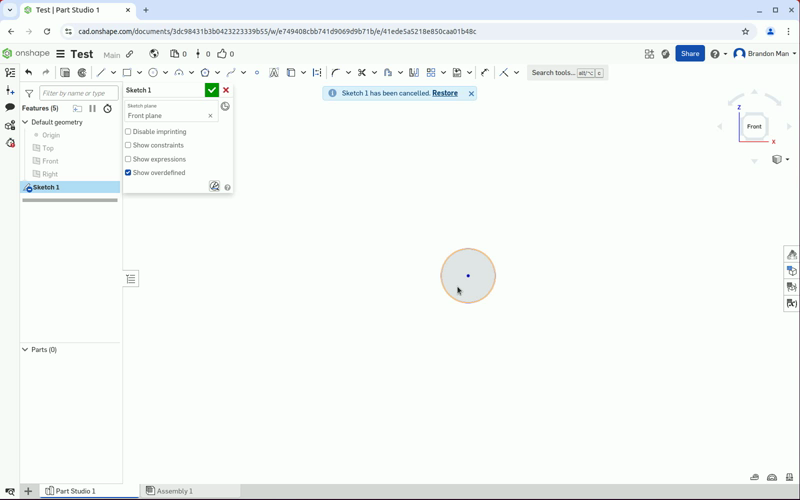
scroll(6)
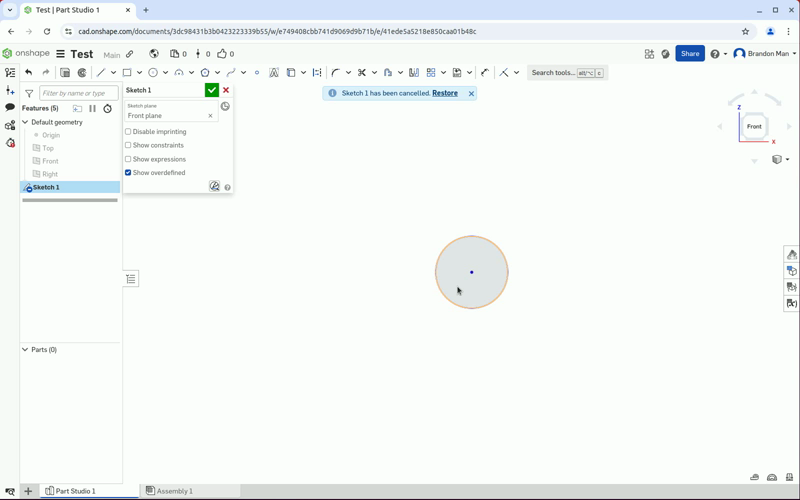
scroll(6)
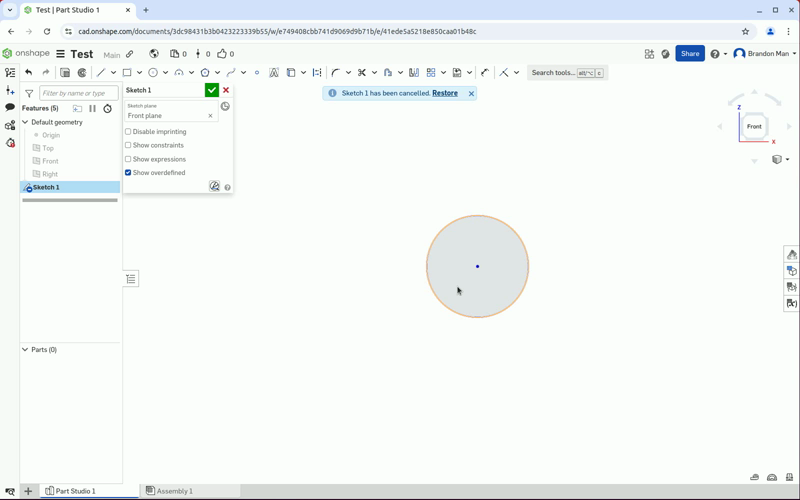
scroll(6)
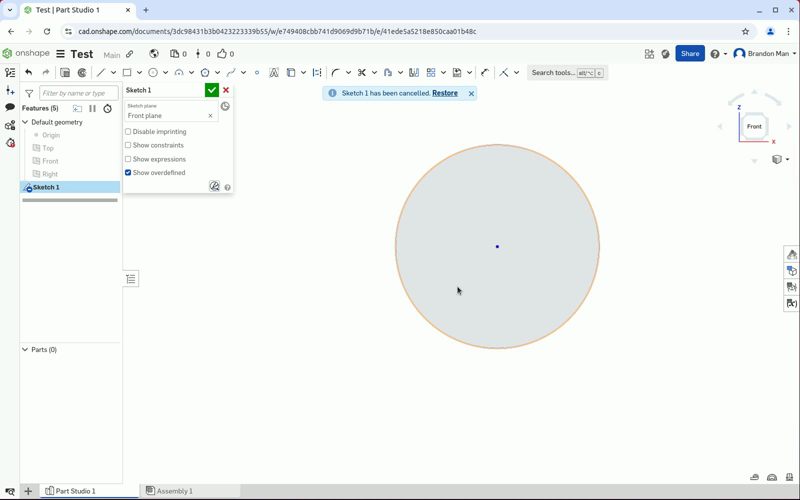
click(457, 286)
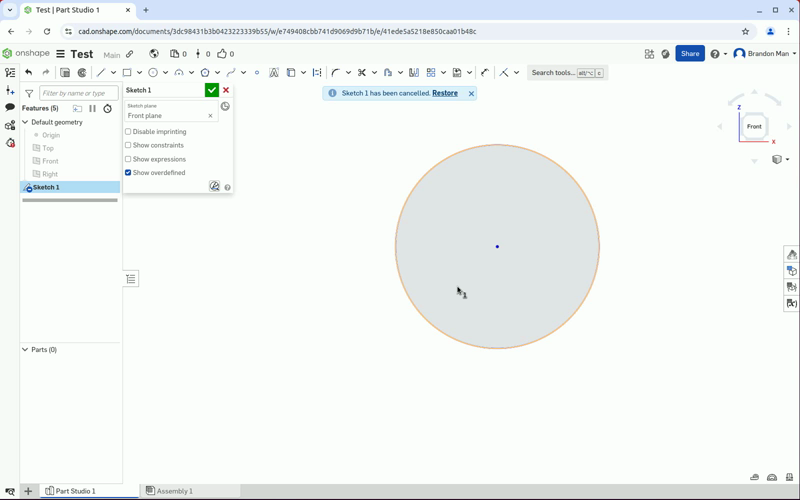
scroll(-6)
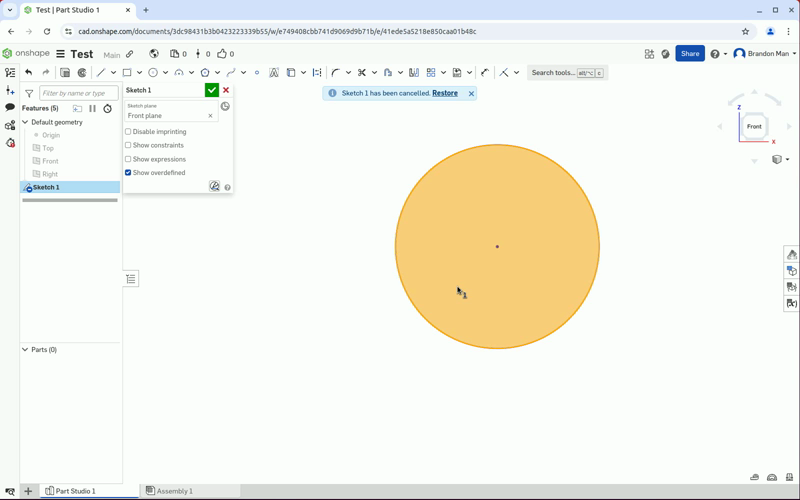
scroll(-6)
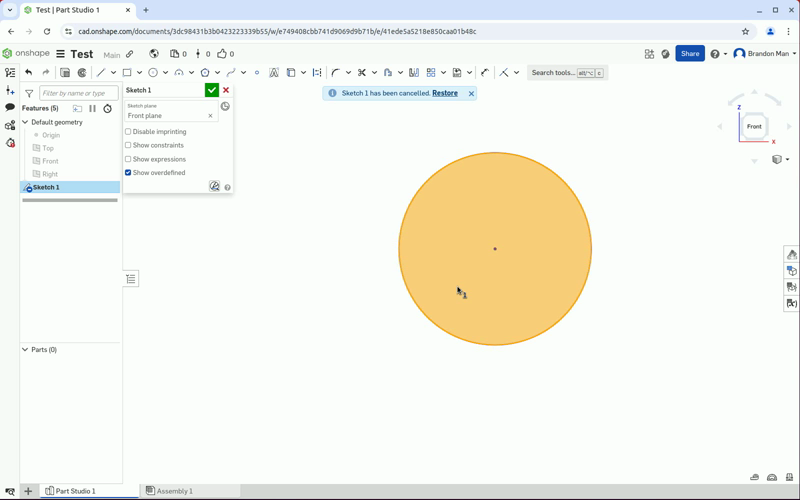
scroll(-6)
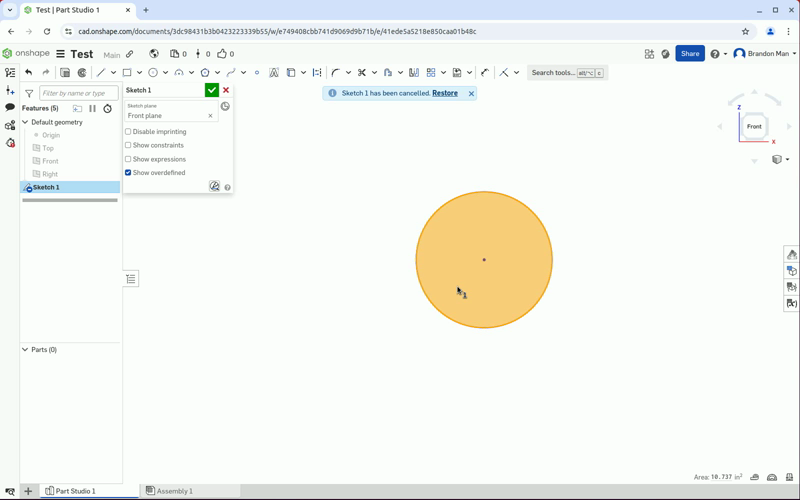
scroll(-6)
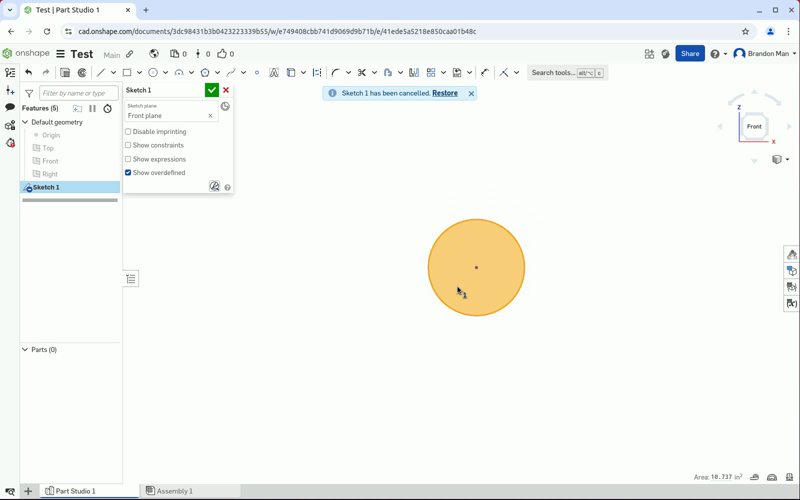
scroll(-6)
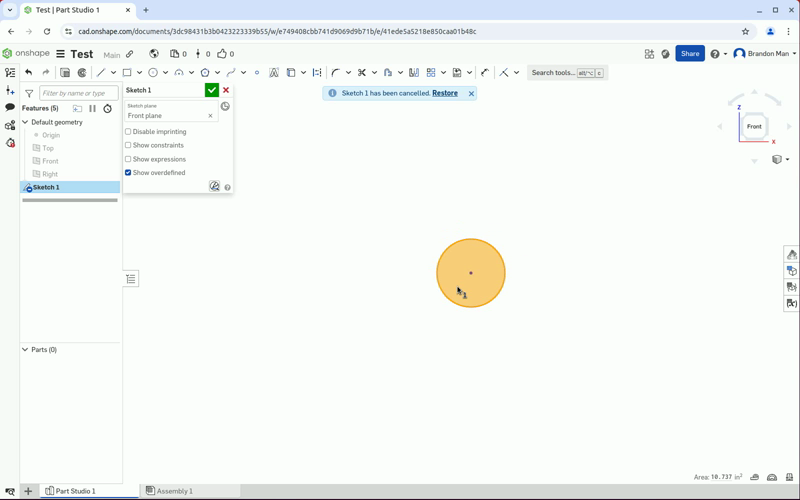
scroll(-6)
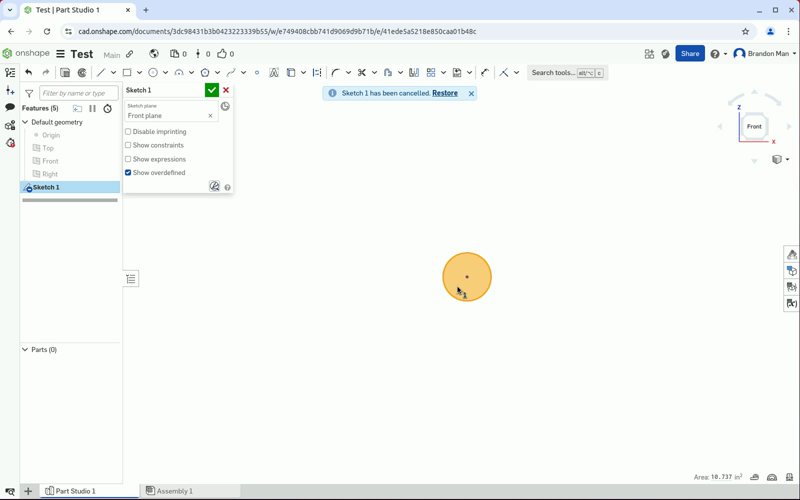
scroll(-6)
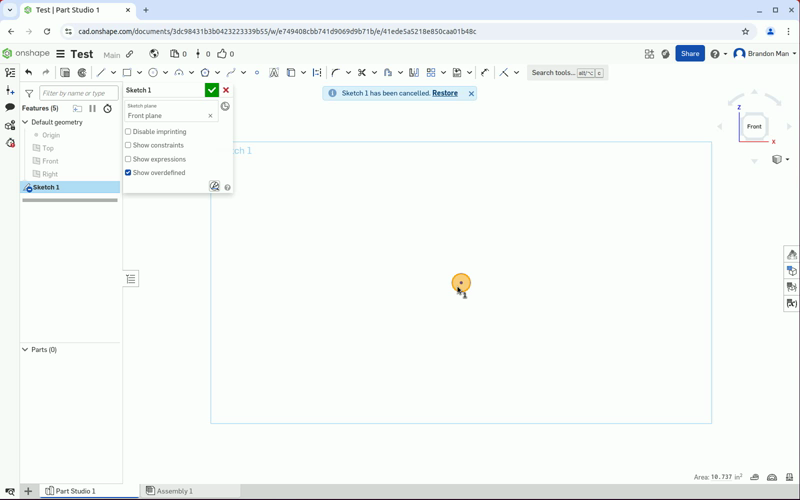
mouse_move(73, 352)
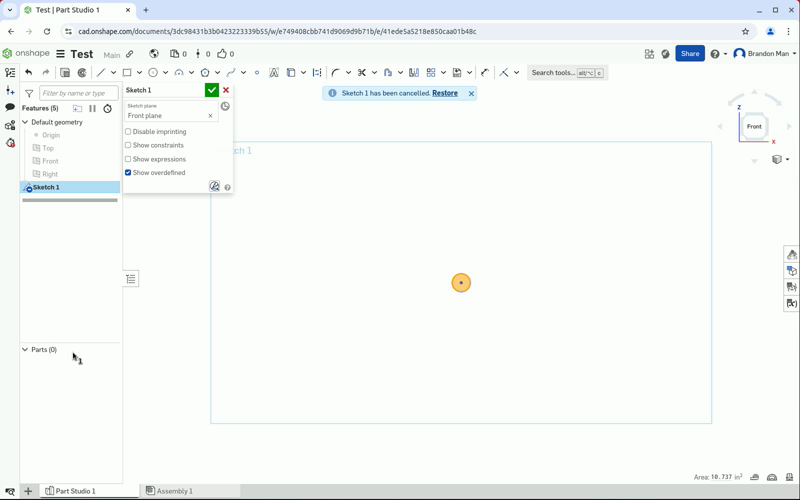
key(shift+y)
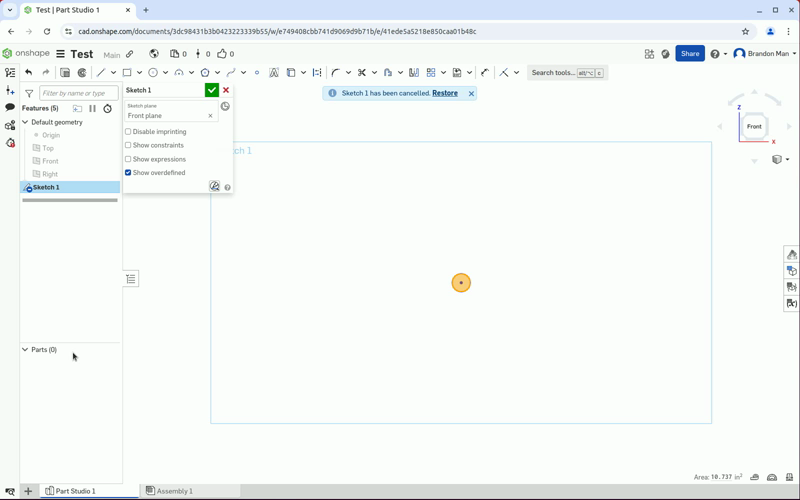
key(shift+e)
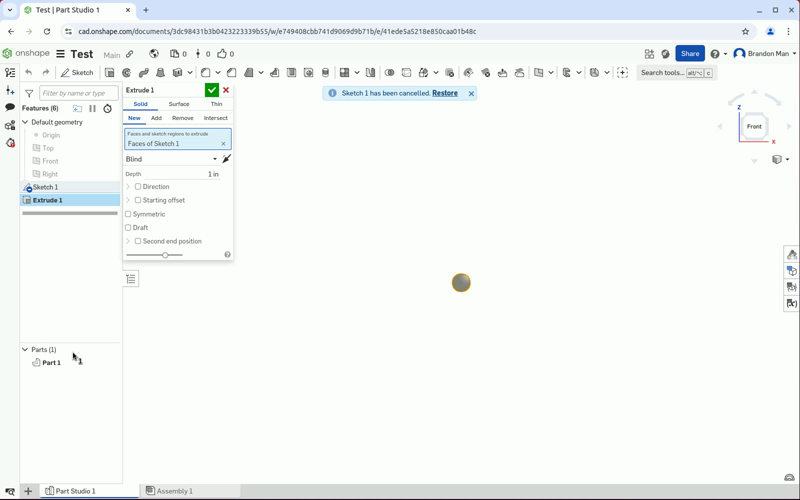
mouse_move(143, 106)
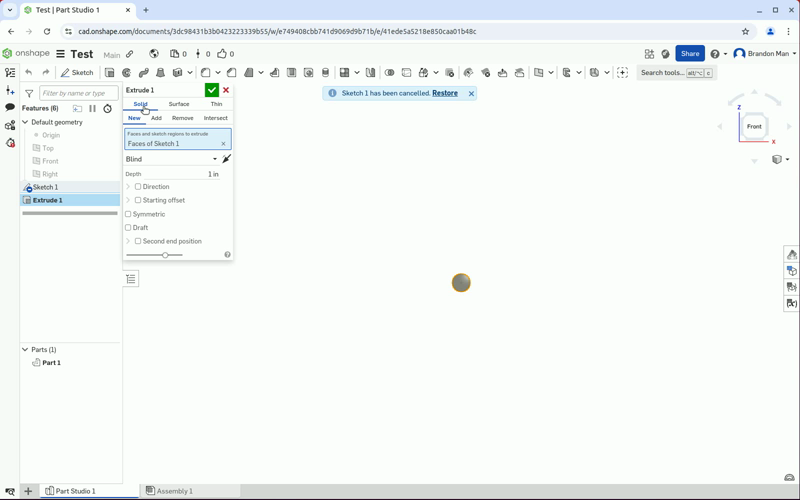
click(143, 106)
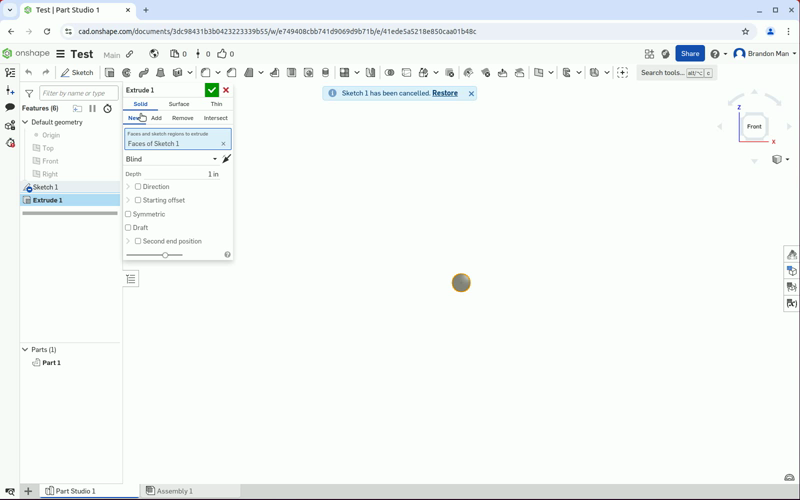
mouse_move(137, 120)
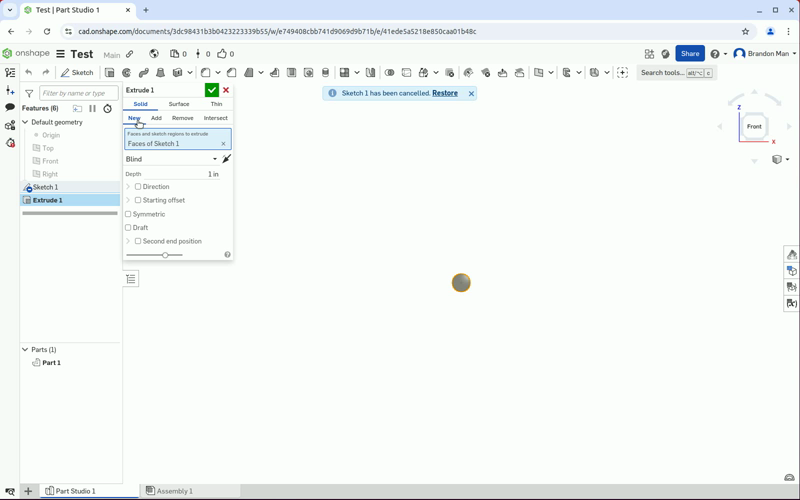
click(137, 120)
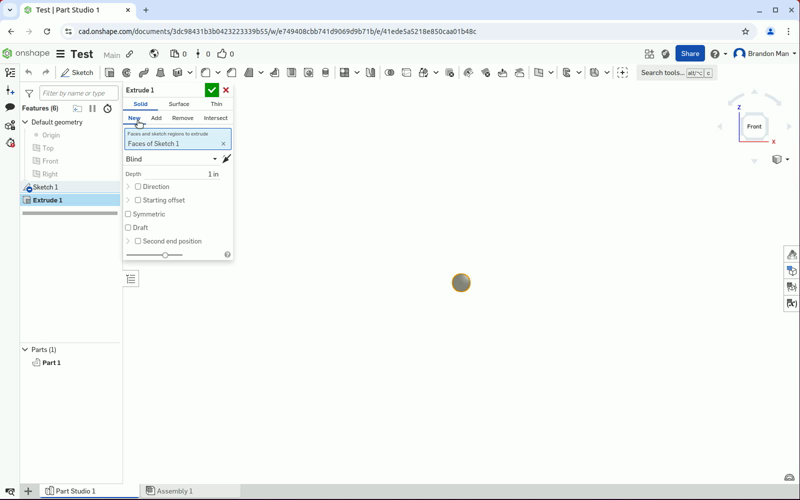
key(tab, 4)
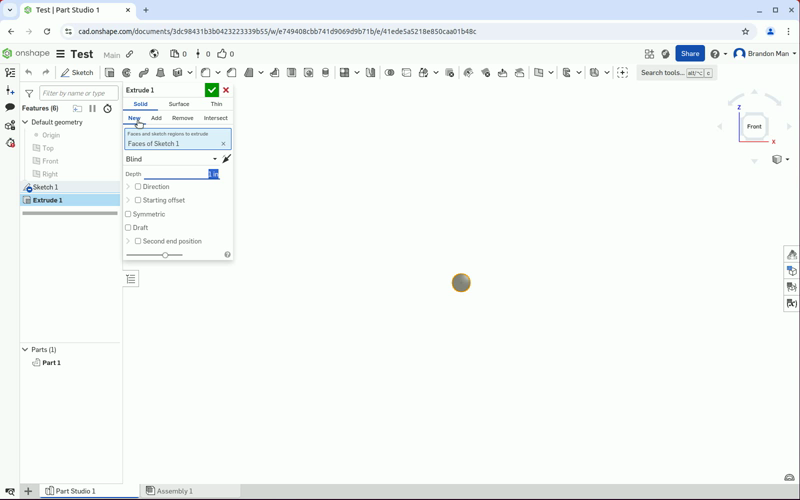
text(19.498)
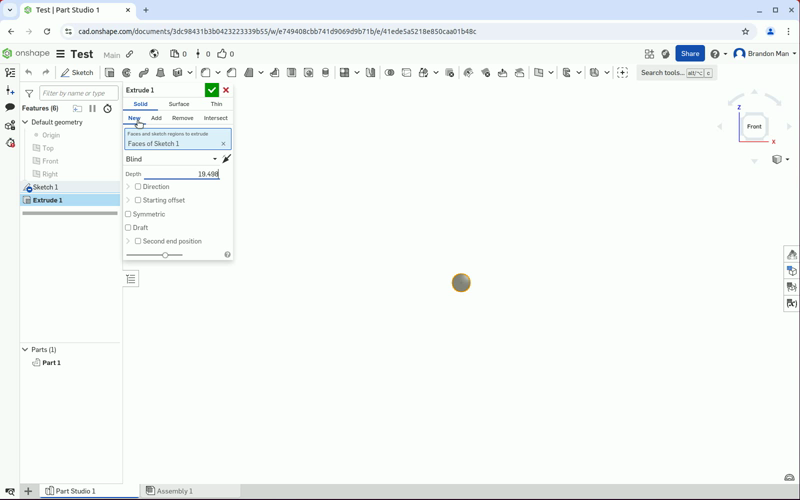
key(enter)
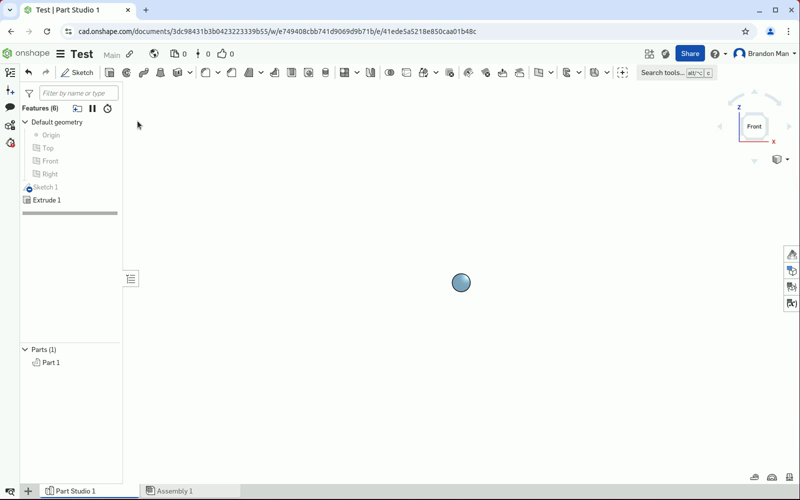
key(shift+h)
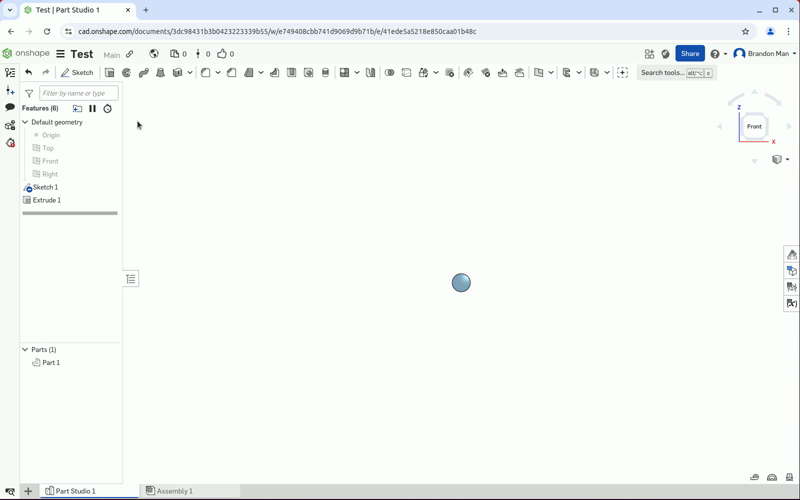
key(shift+h)
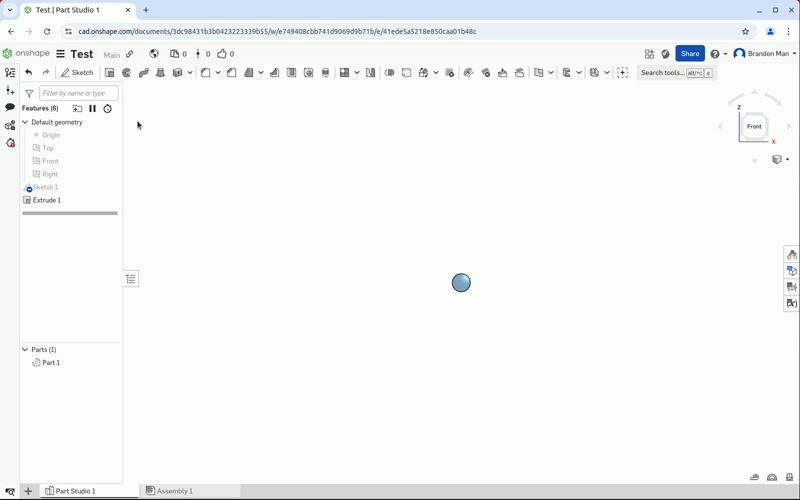
mouse_move(73, 189)
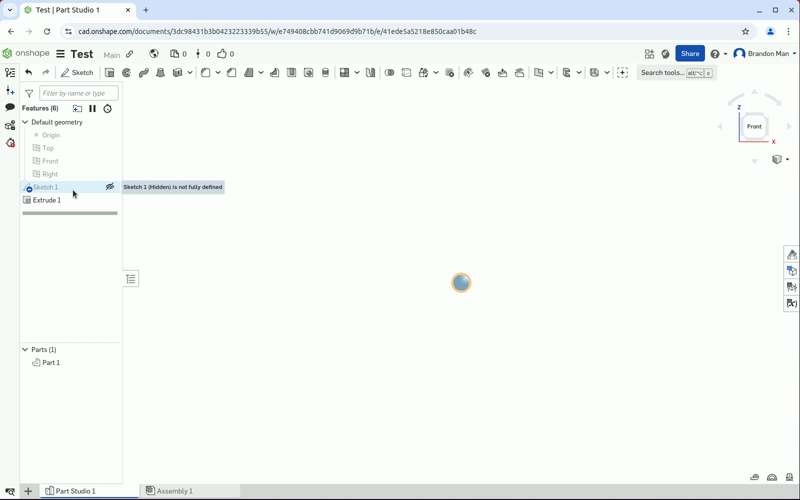
click(73, 189)
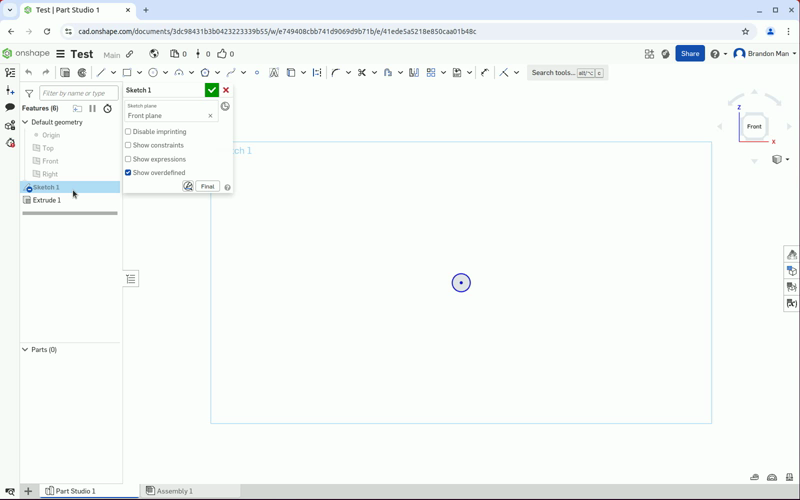
mouse_move(229, 92)
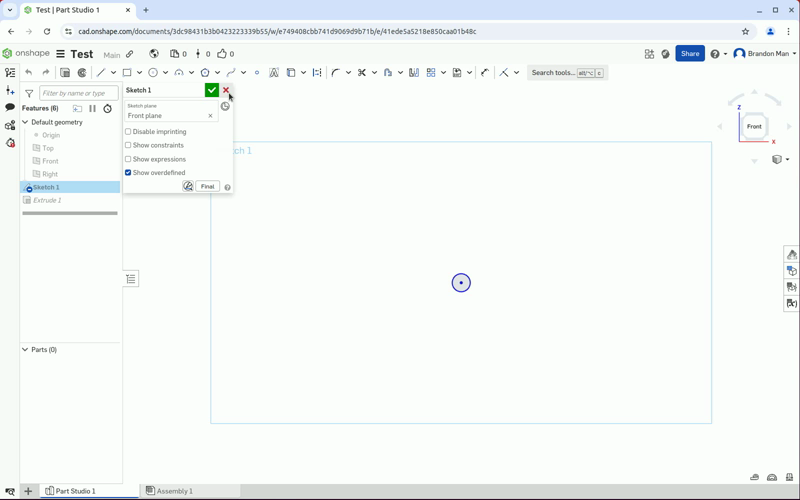
click(229, 92)
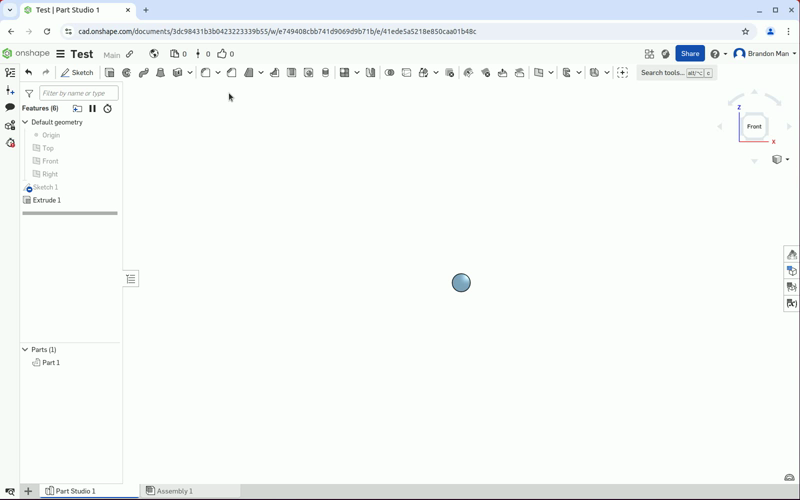
mouse_move(541, 75)
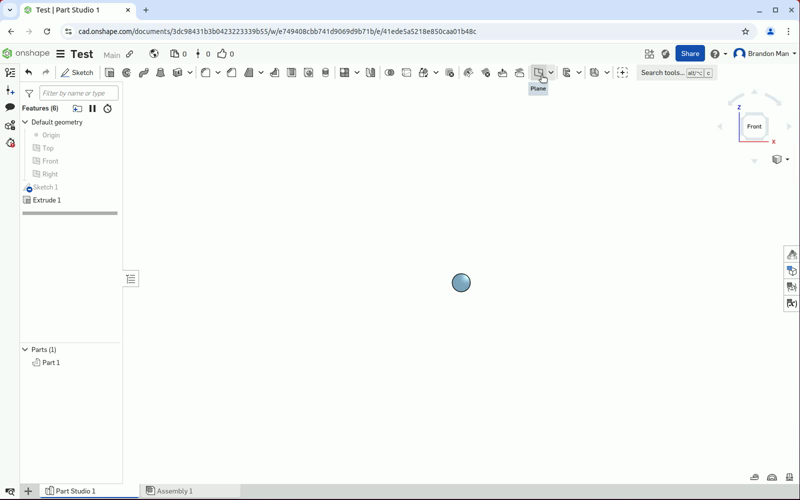
click(541, 75)
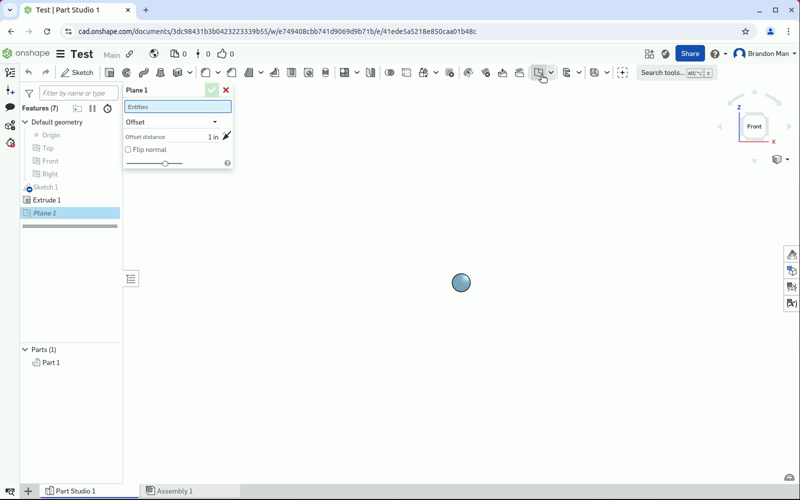
mouse_move(73, 163)
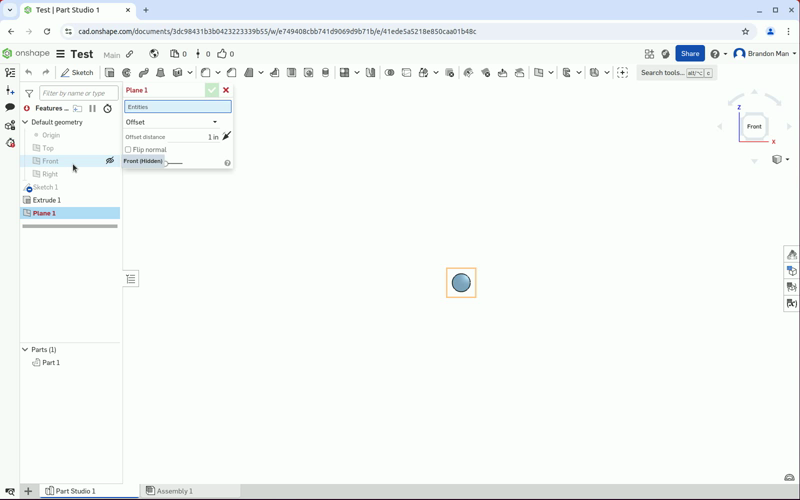
click(73, 163)
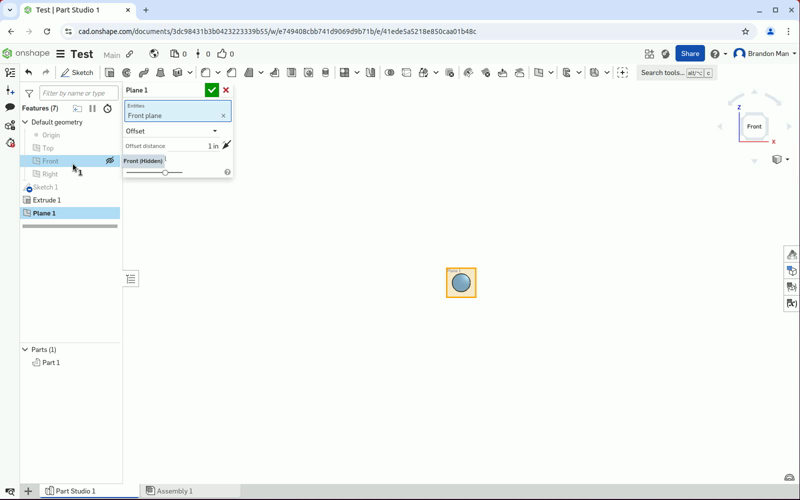
key(tab, 2)
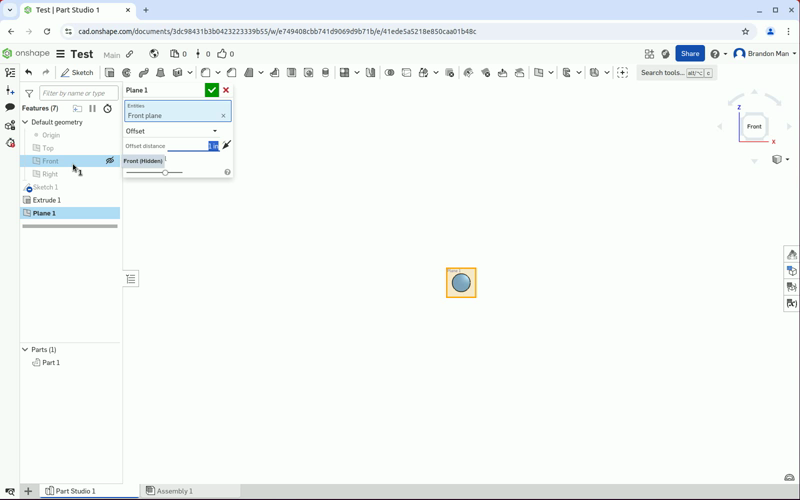
text(19.503)
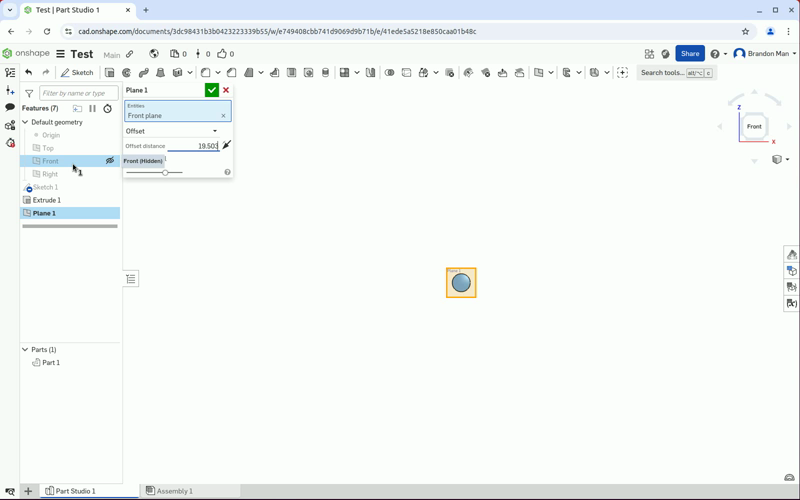
key(enter, 2)
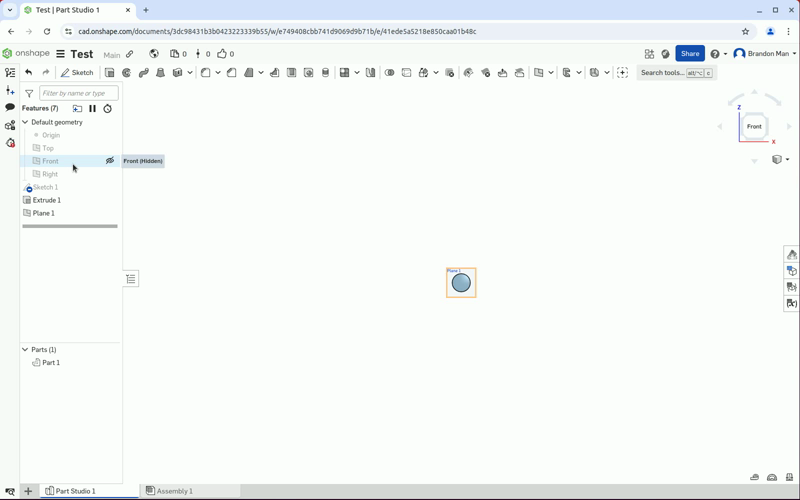
key(shift+s)
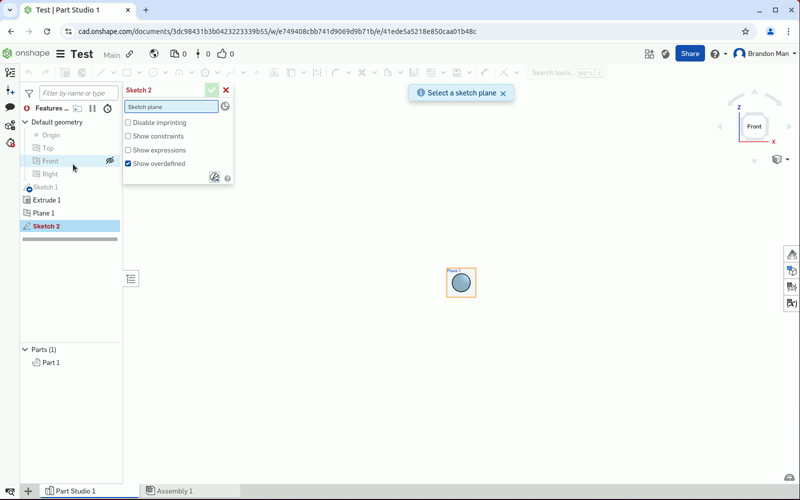
mouse_move(73, 215)
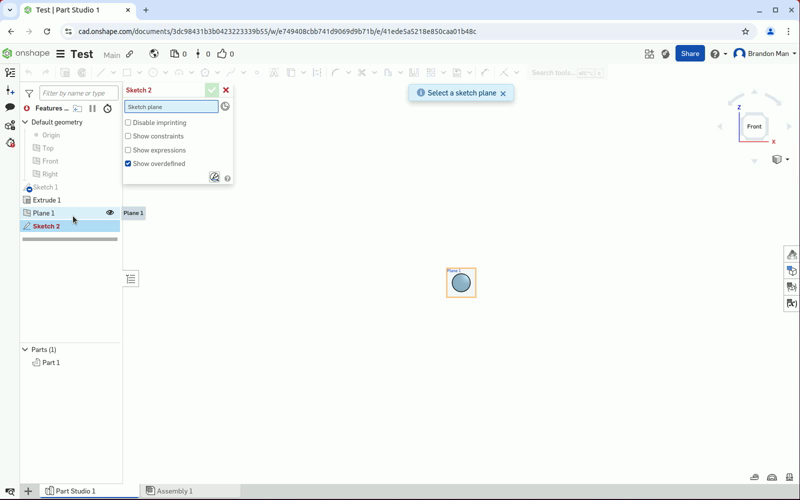
click(73, 215)
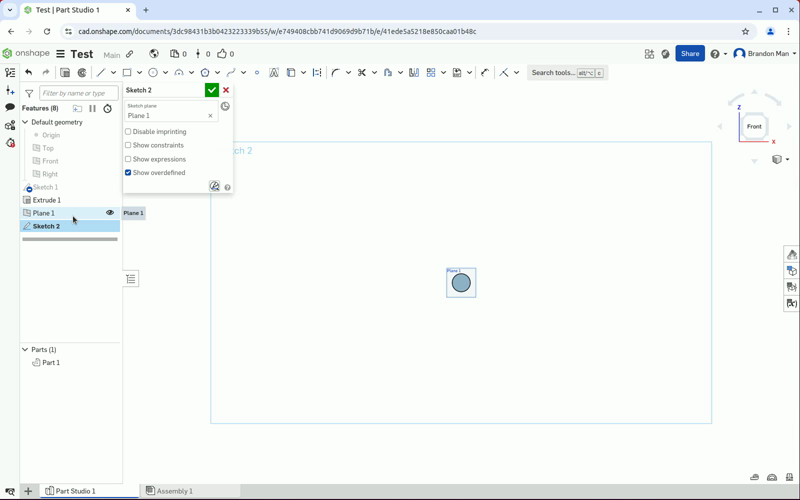
mouse_move(73, 352)
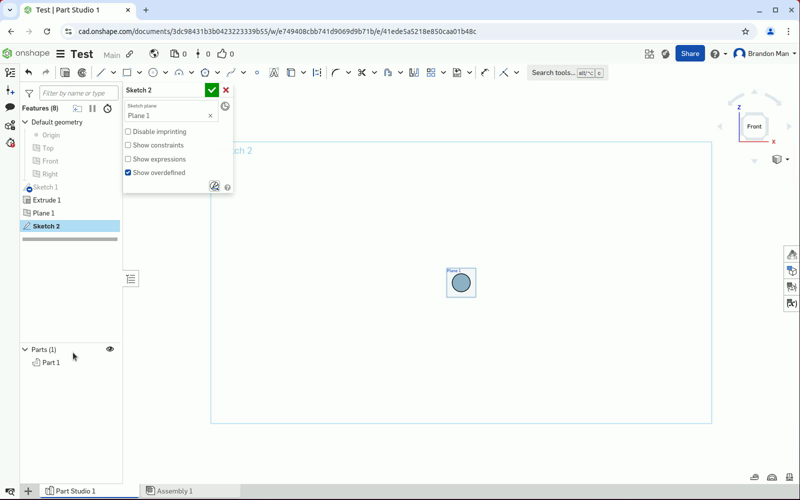
key(y)
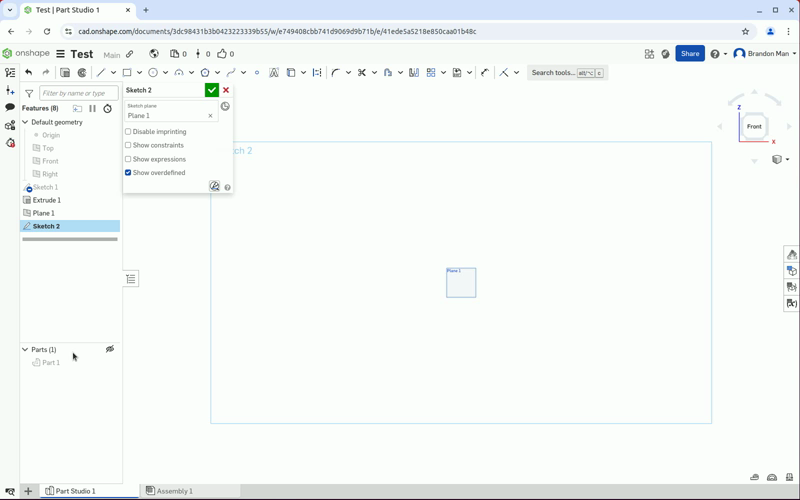
key(c)
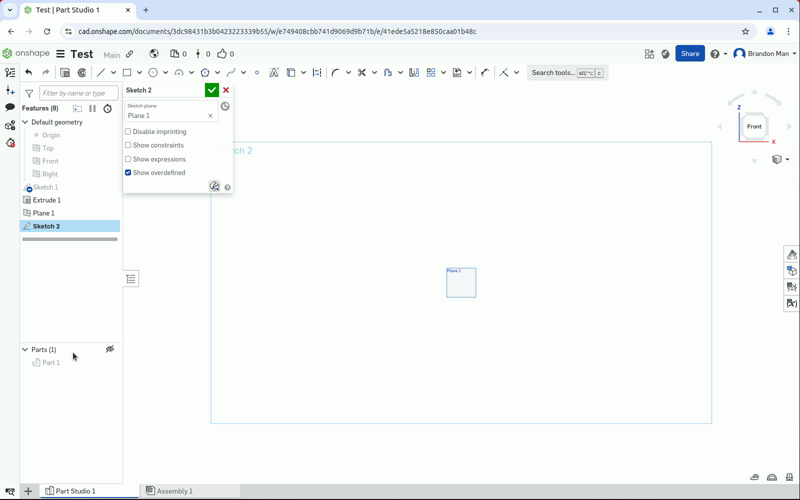
key_down(shift)
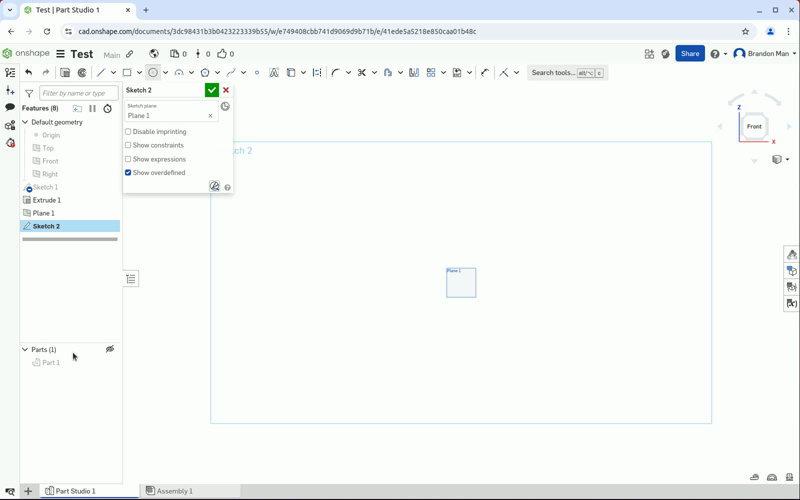
mouse_move(461, 282)
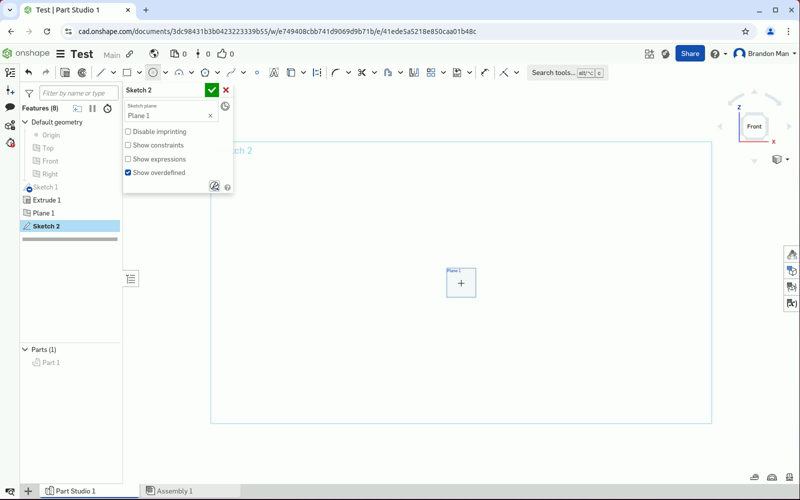
click(461, 282)
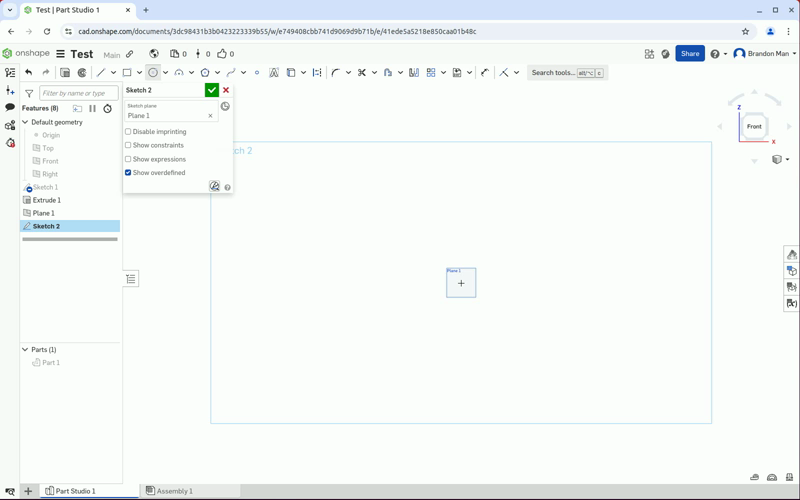
key_up(shift)
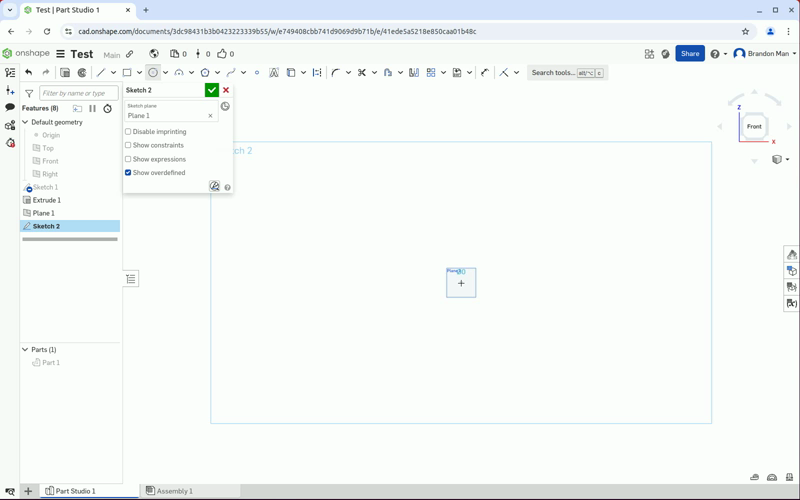
mouse_move(477, 282)
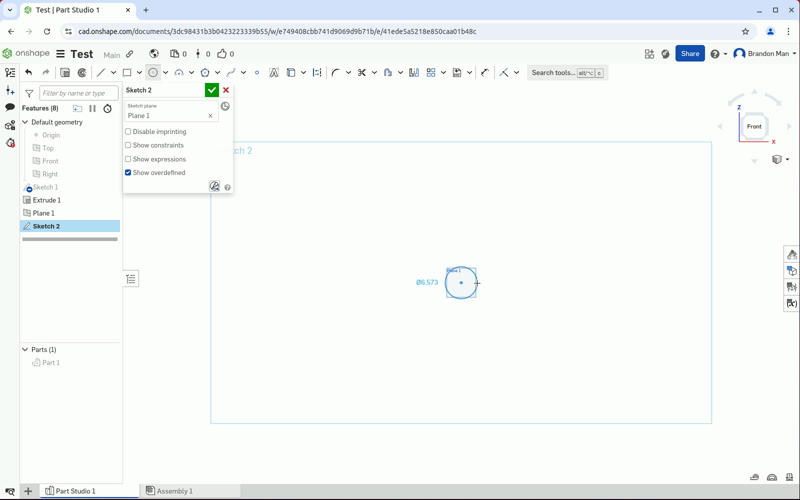
click(477, 282)
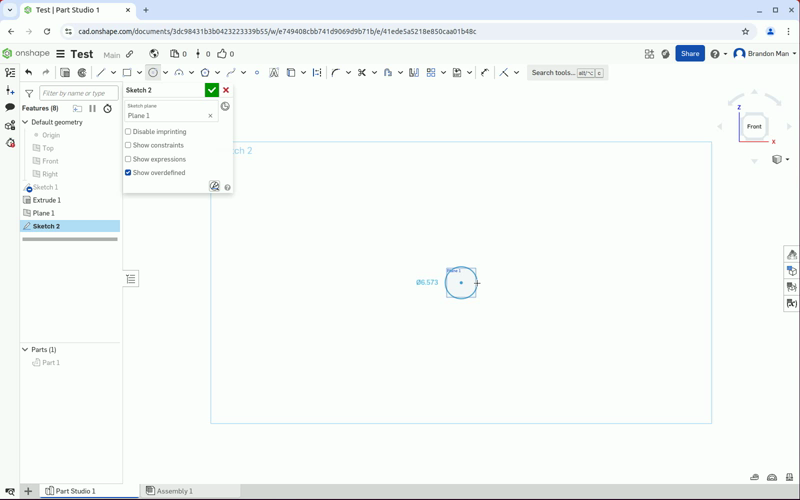
key(esc)
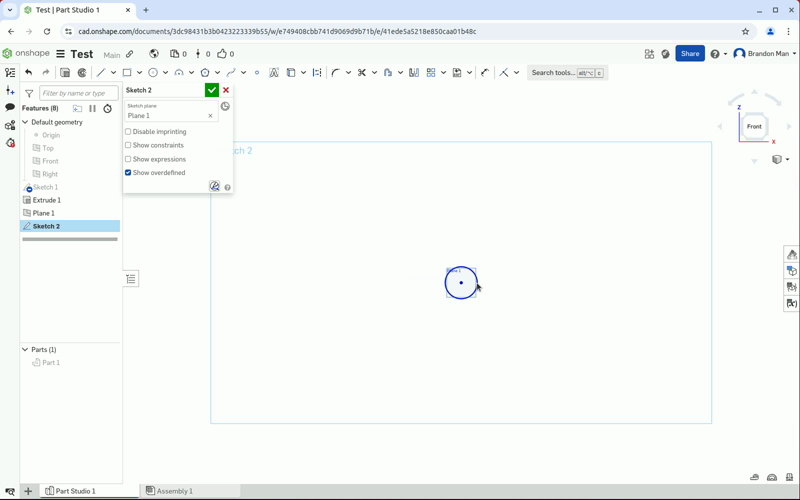
key(c)
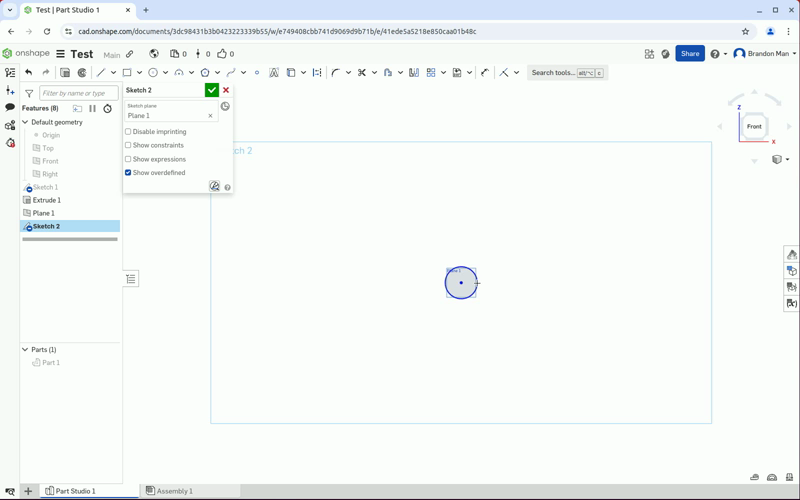
key_down(shift)
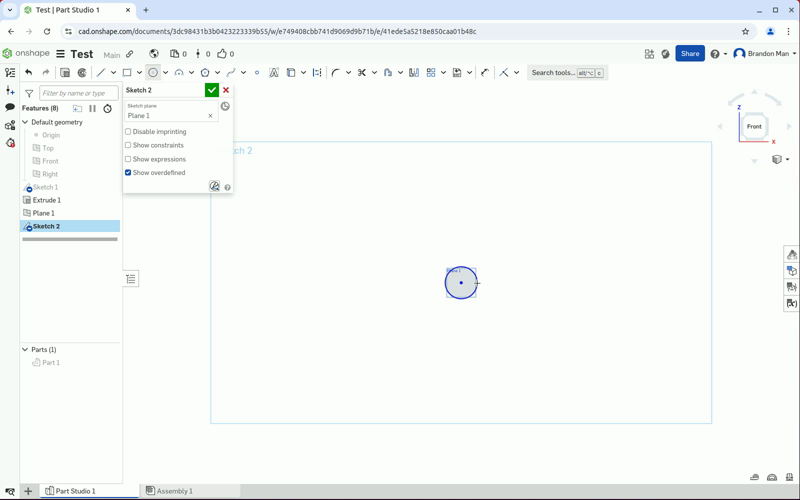
mouse_move(461, 282)
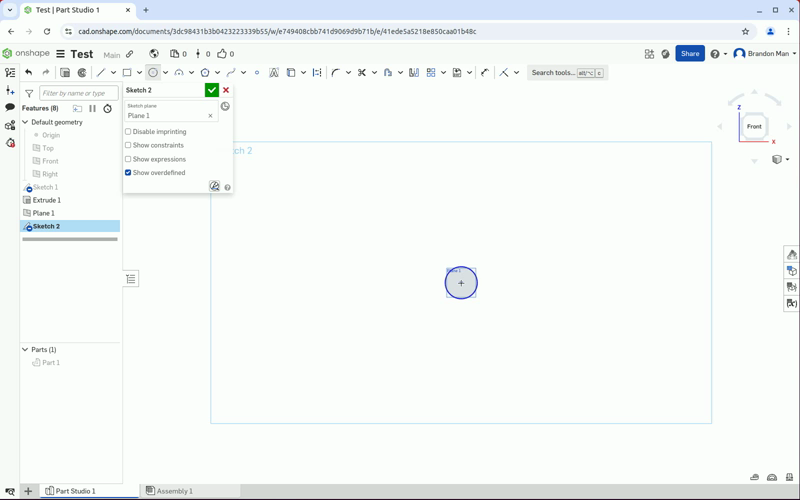
click(461, 282)
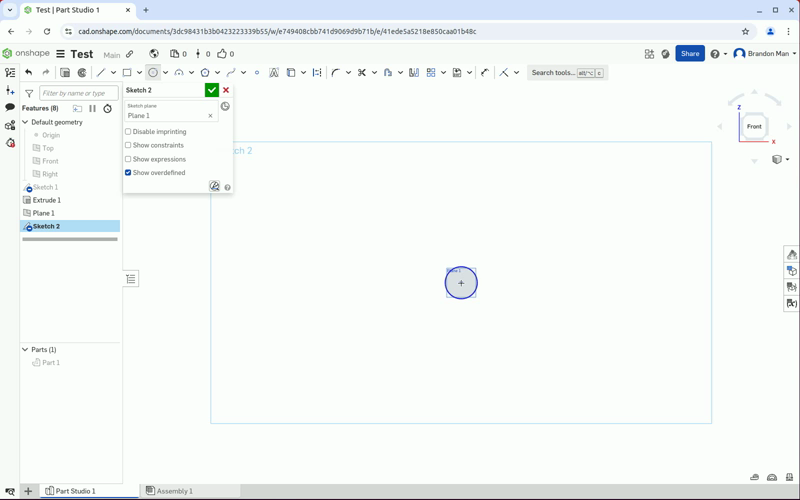
key_up(shift)
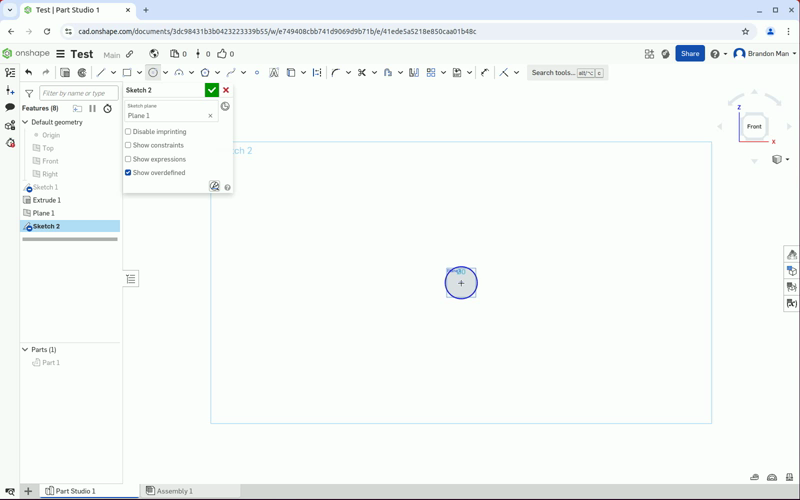
mouse_move(470, 282)
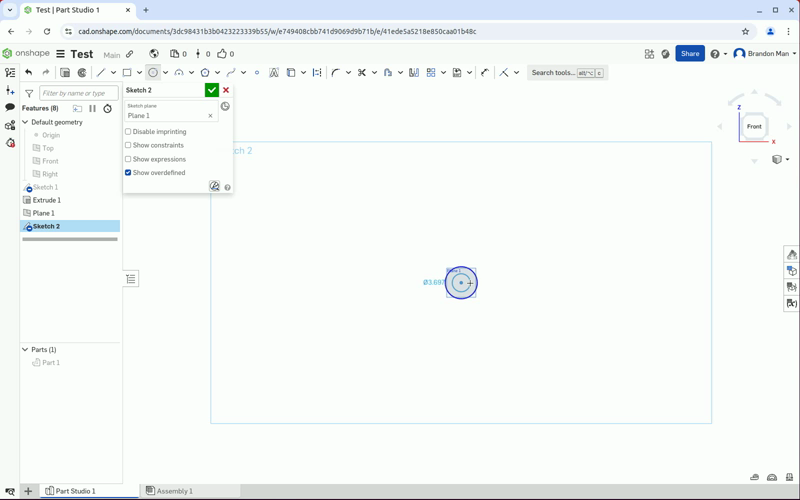
click(470, 282)
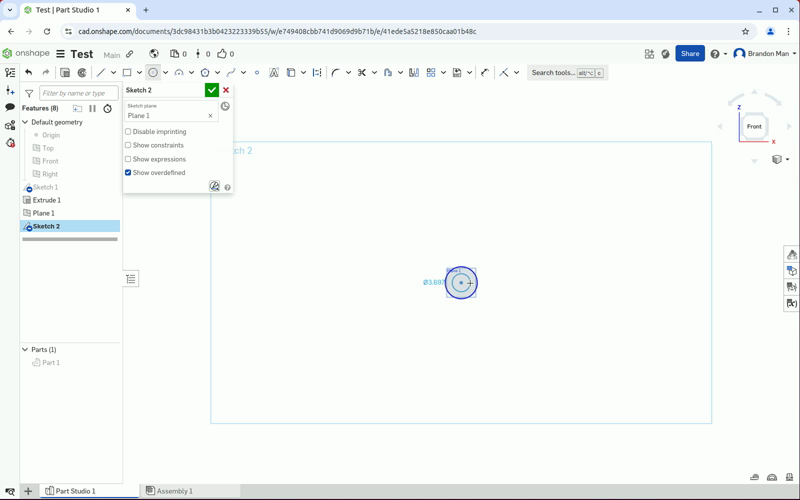
key(esc)
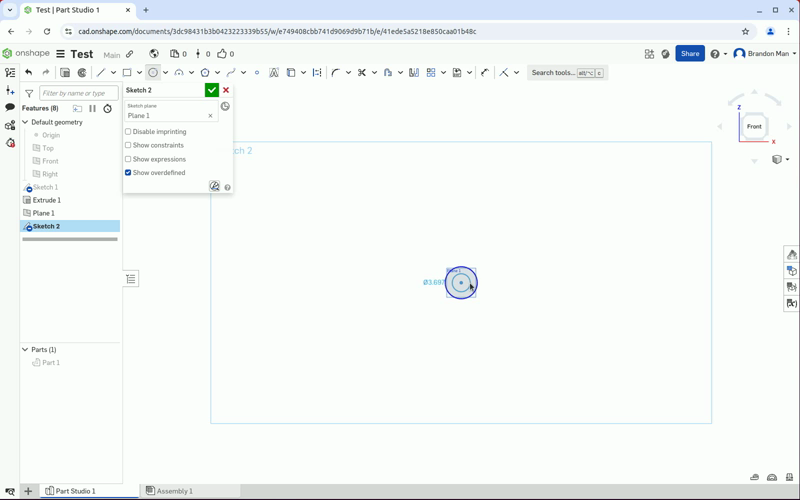
mouse_move(476, 282)
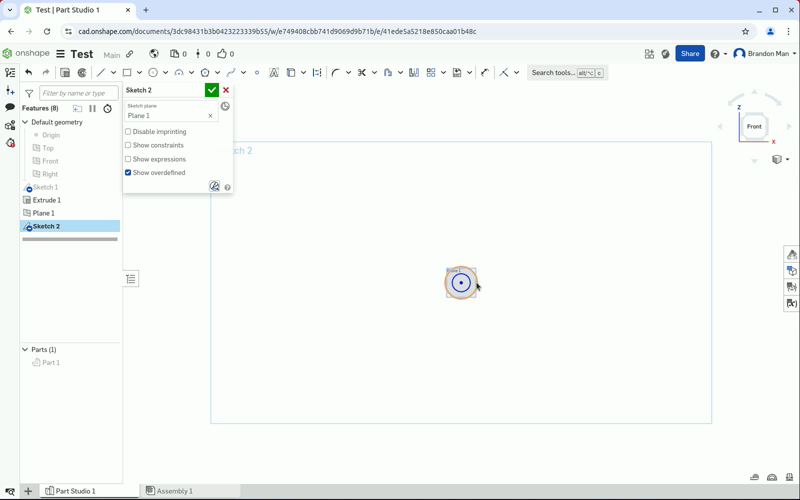
scroll(6)
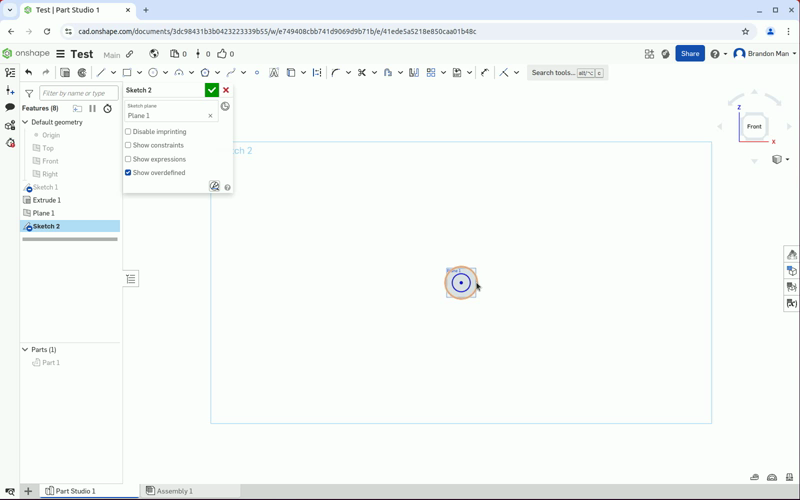
scroll(6)
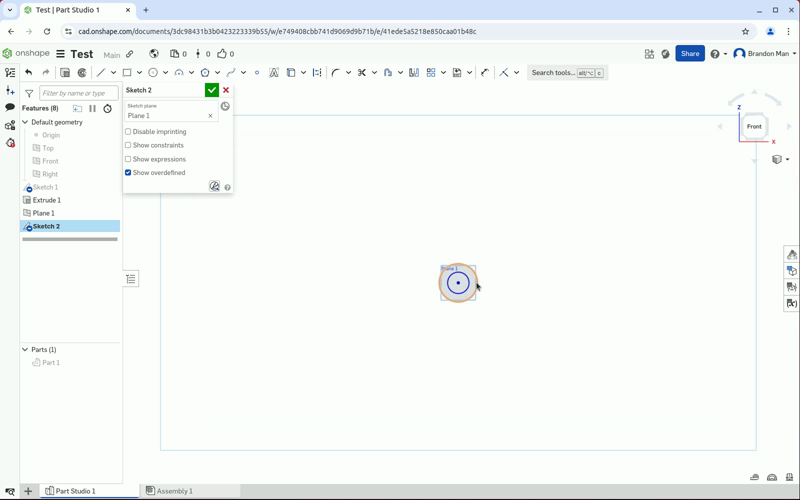
scroll(6)
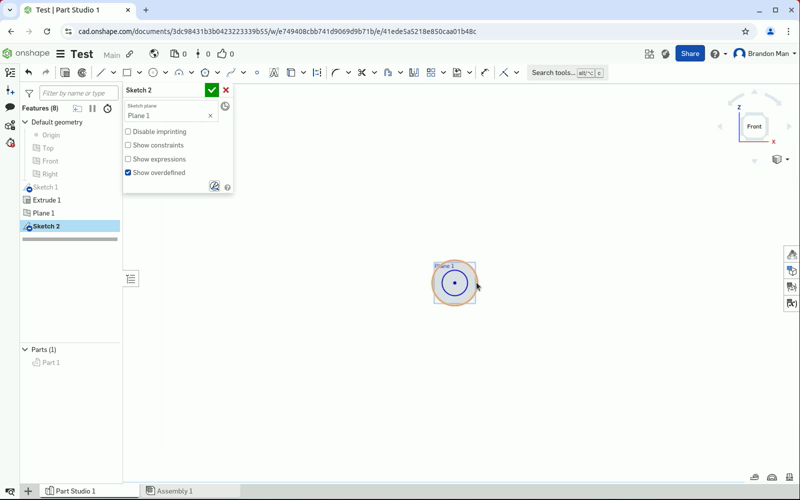
scroll(6)
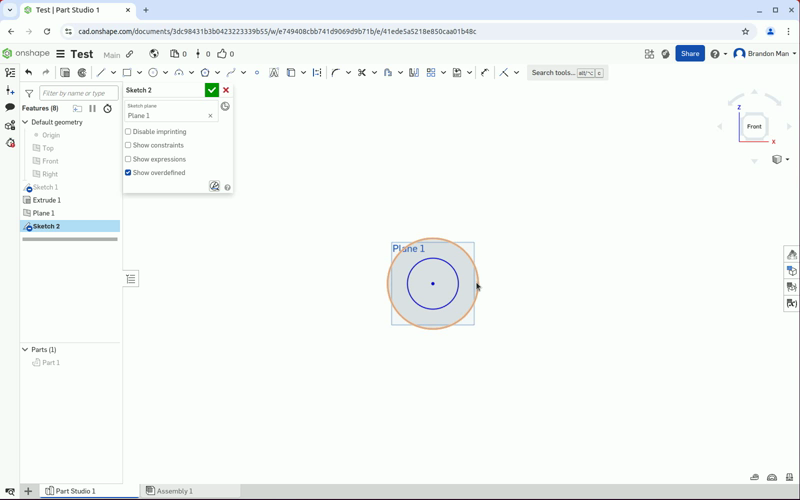
scroll(6)
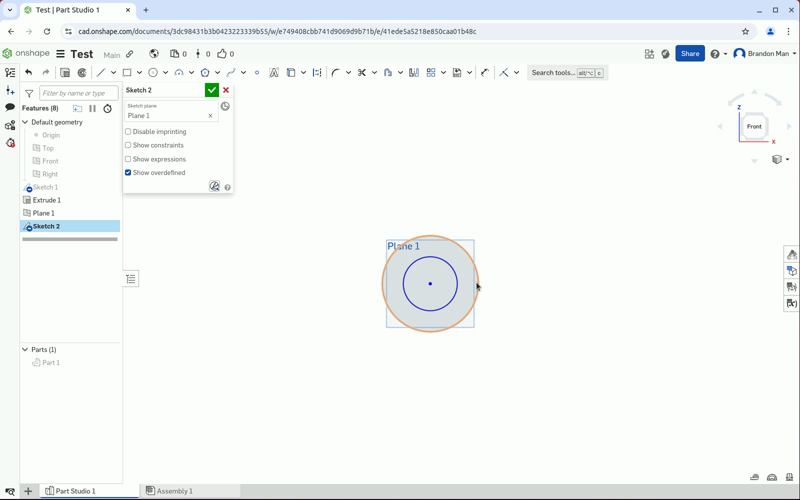
scroll(6)
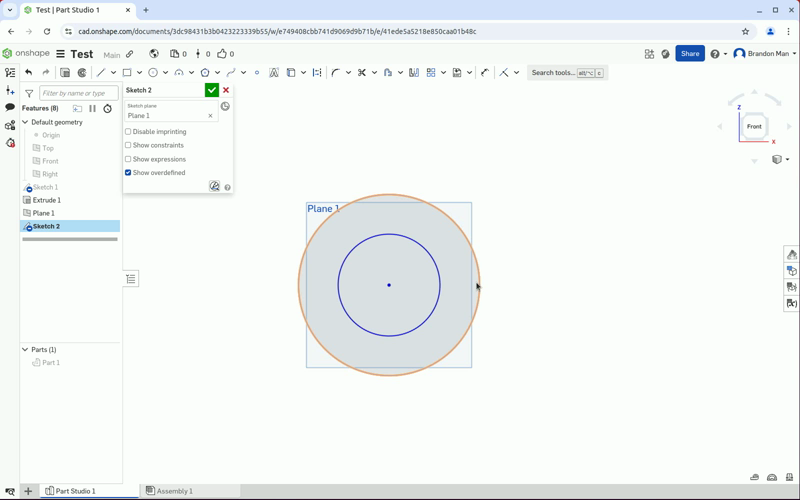
scroll(6)
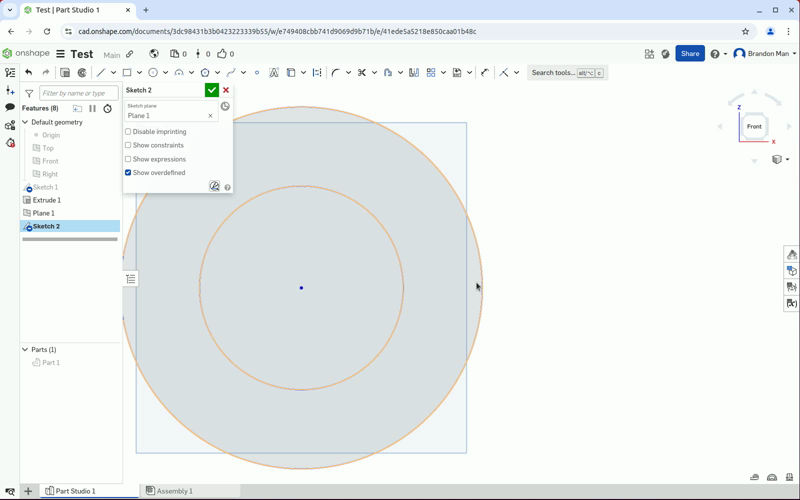
click(476, 282)
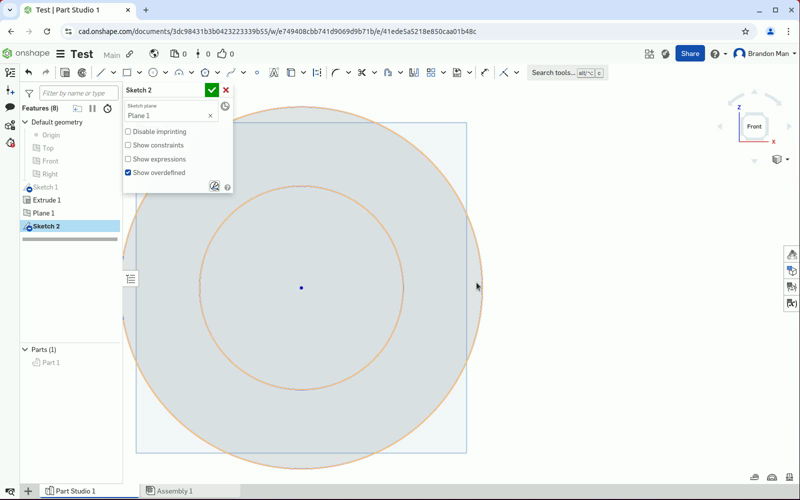
scroll(-6)
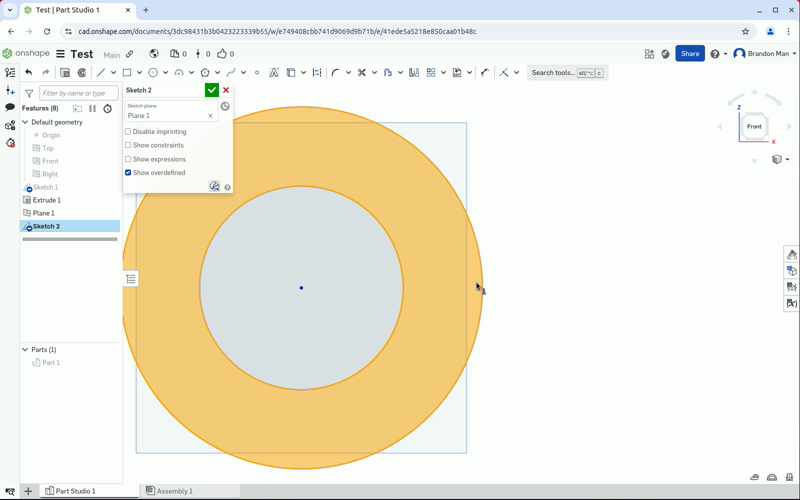
scroll(-6)
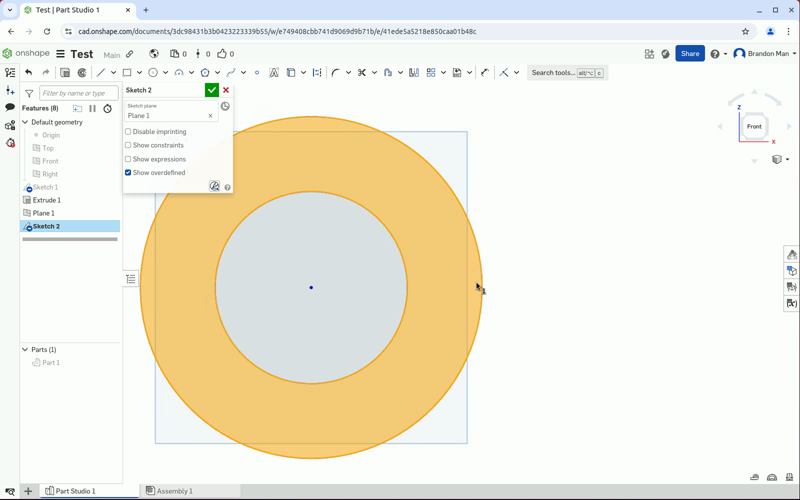
scroll(-6)
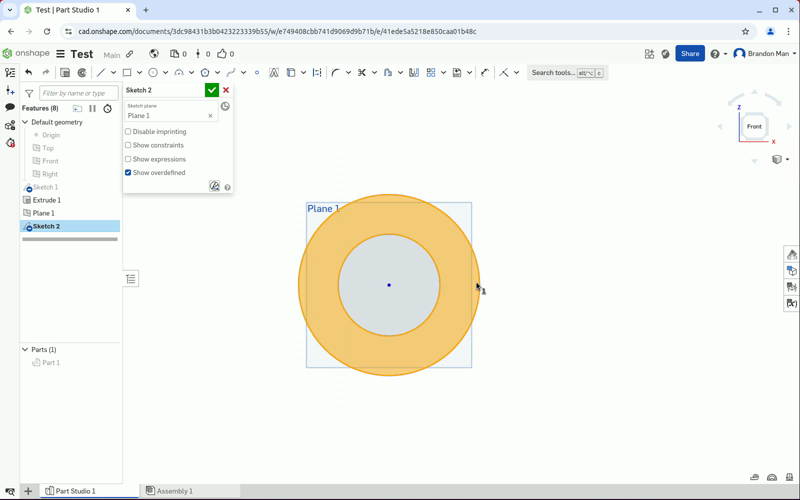
scroll(-6)
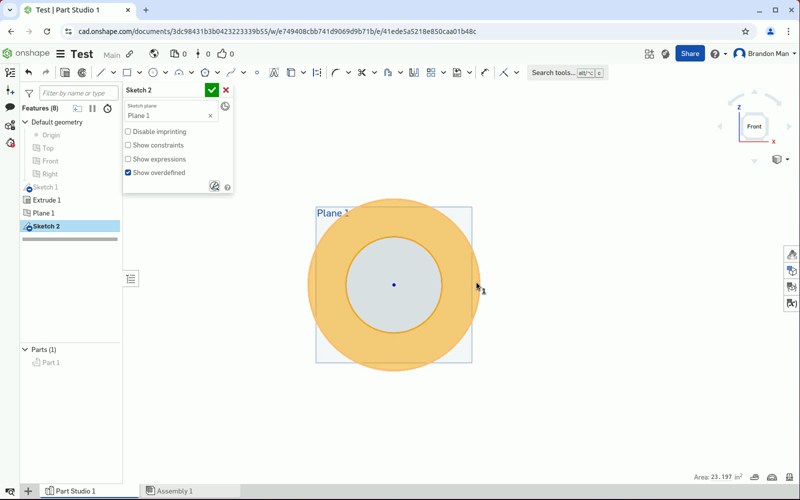
scroll(-6)
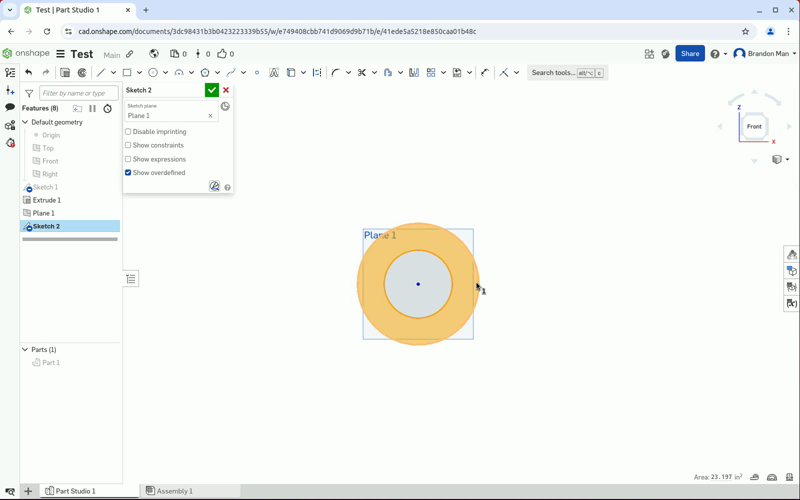
scroll(-6)
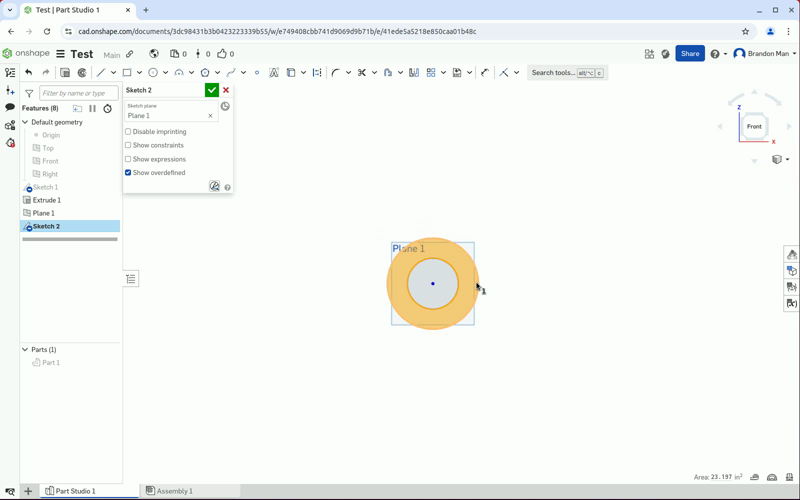
scroll(-6)
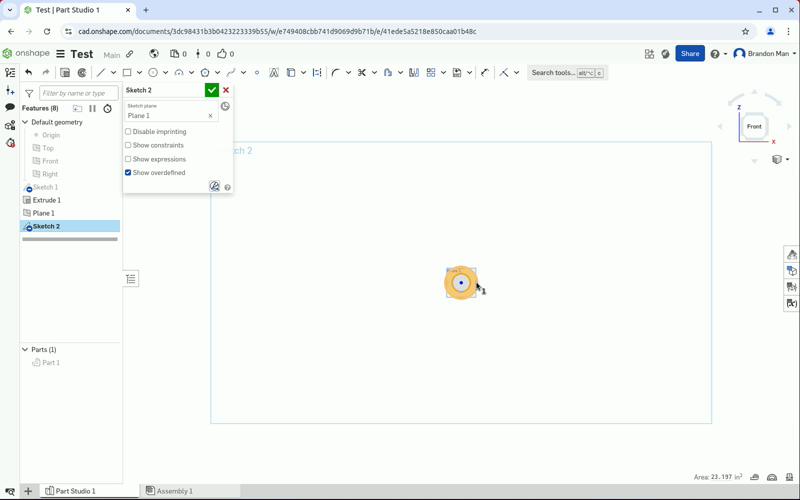
mouse_move(73, 352)
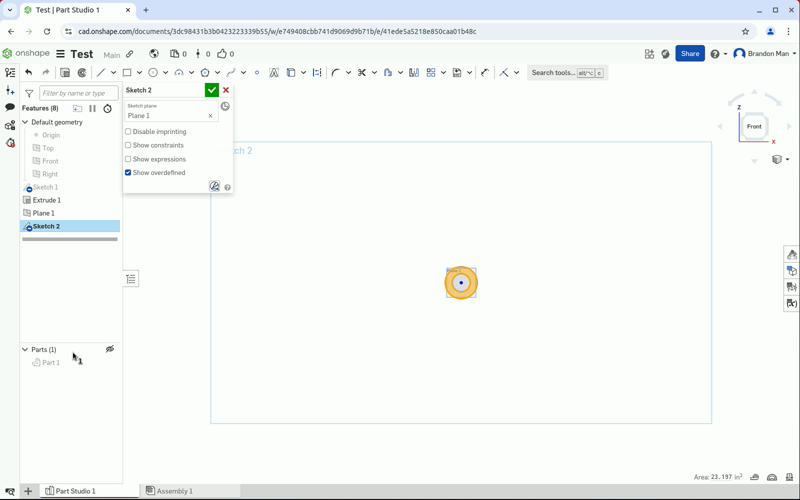
key(shift+y)
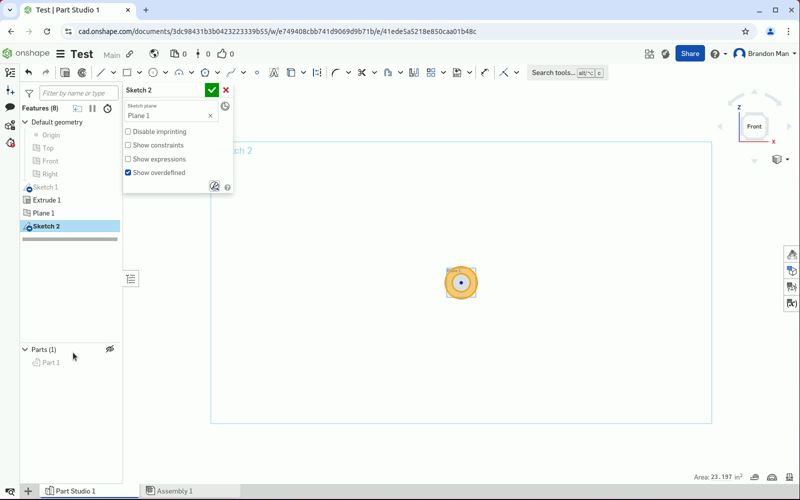
key(shift+e)
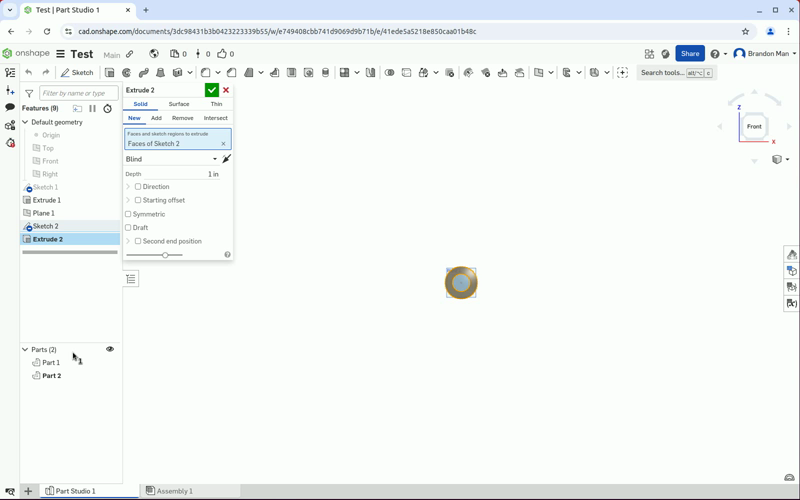
mouse_move(143, 106)
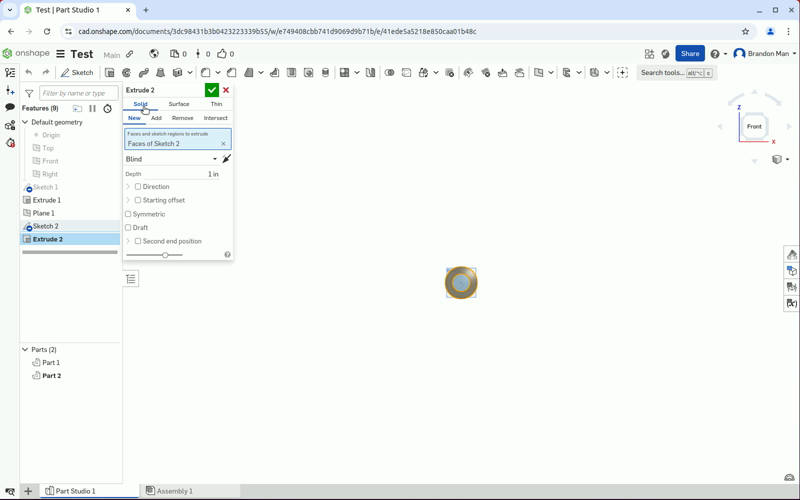
click(143, 106)
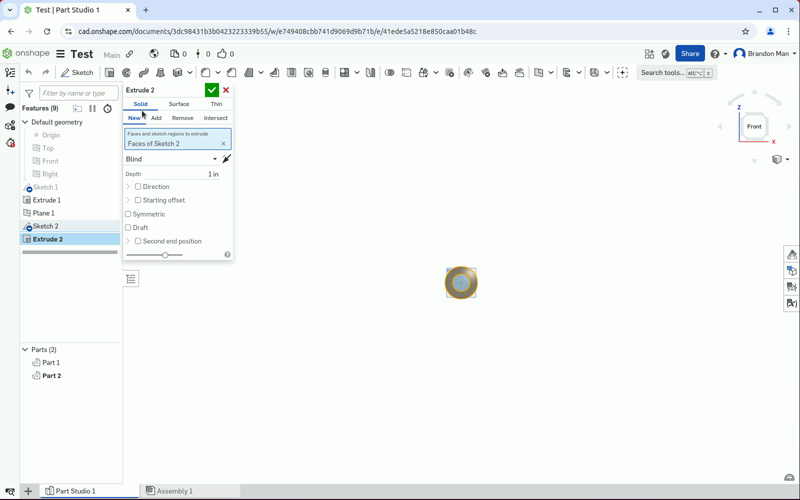
mouse_move(137, 120)
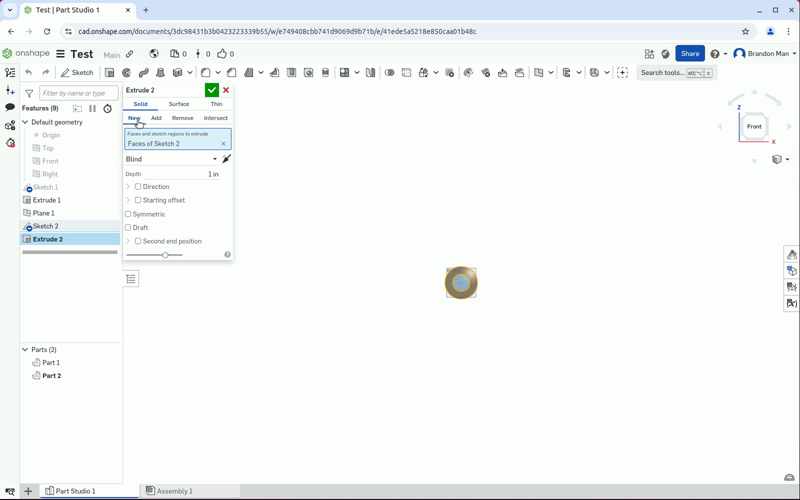
click(137, 120)
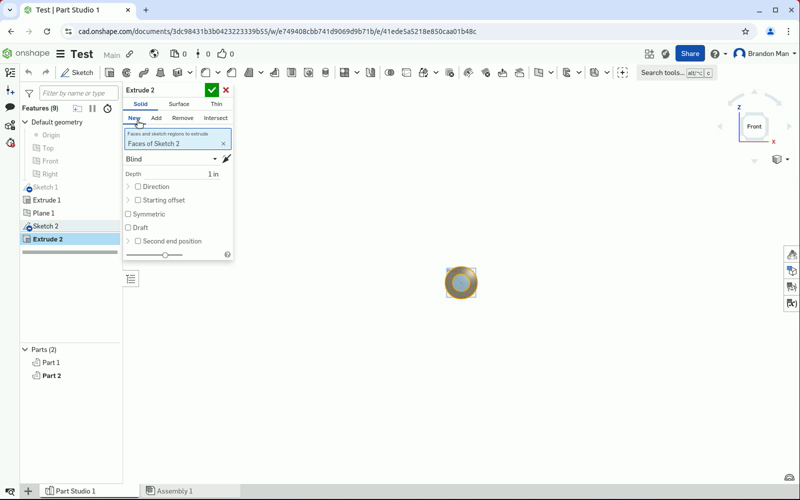
key(tab, 4)
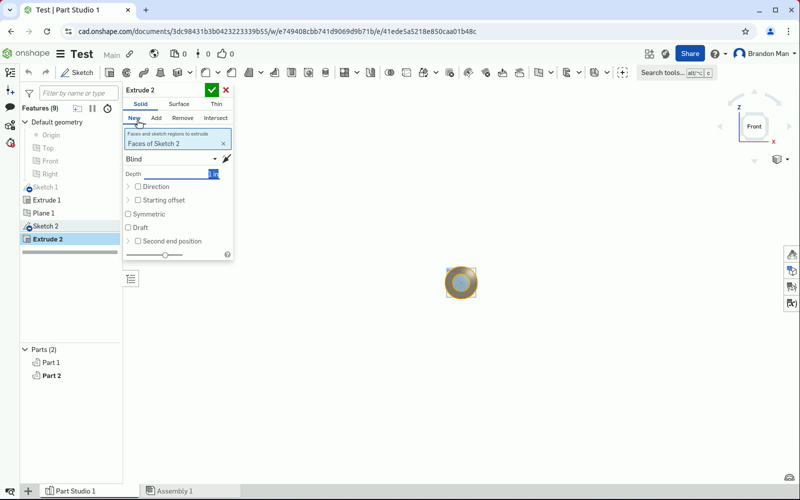
text(3.611)
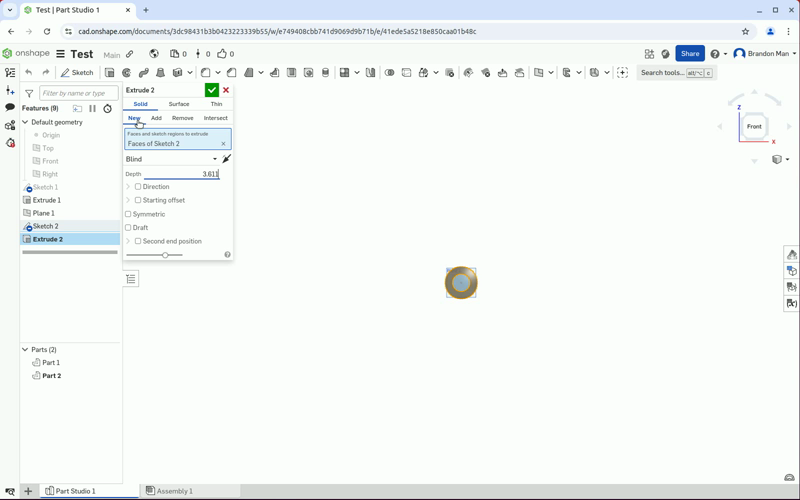
key(enter)
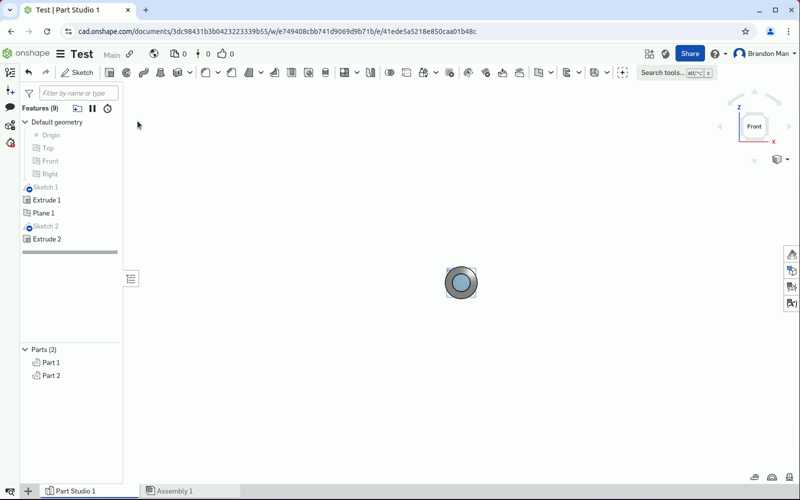
key(shift+h)
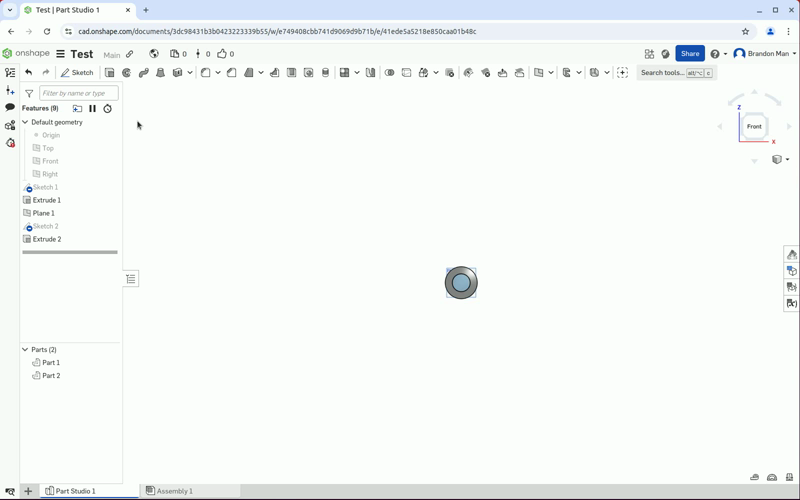
key(shift+h)
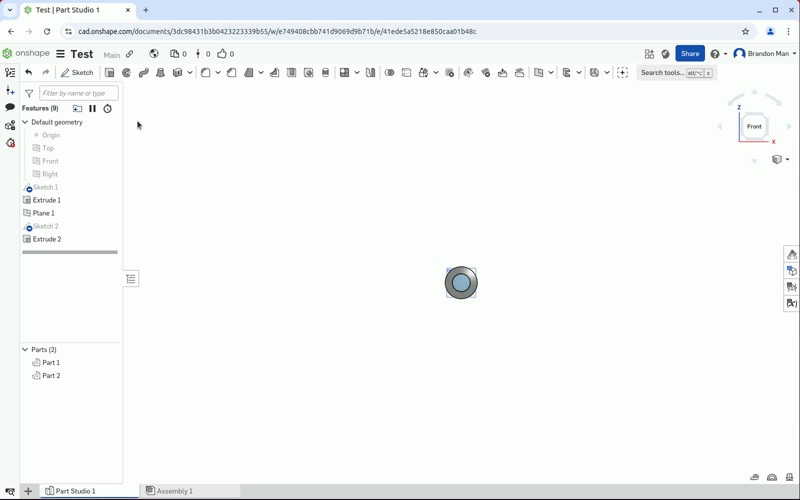
mouse_move(73, 189)
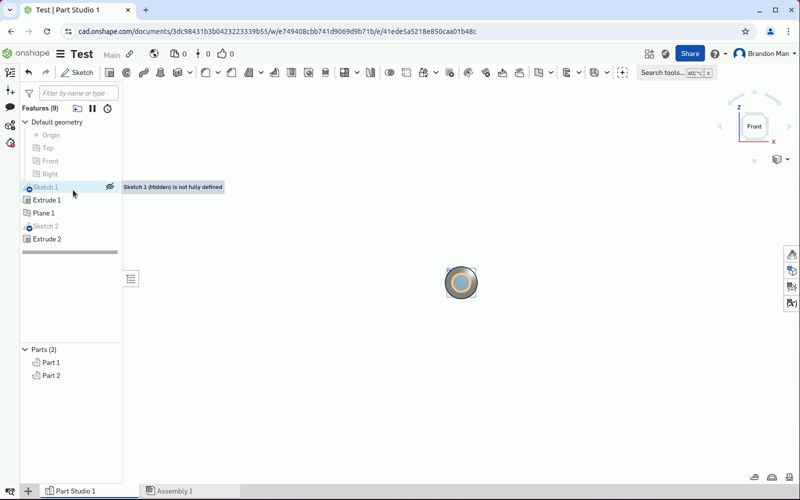
click(73, 189)
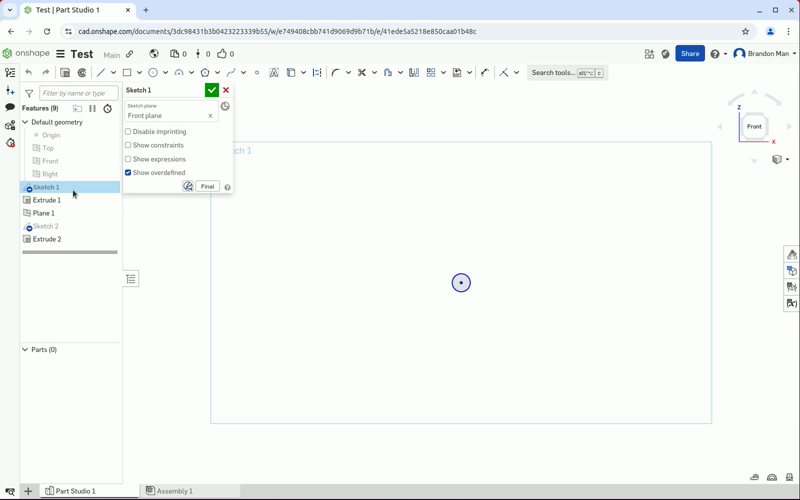
mouse_move(229, 92)
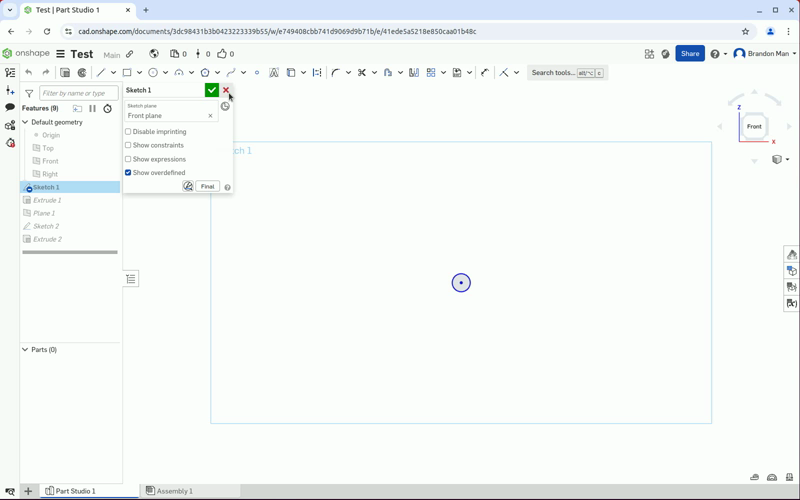
click(229, 92)
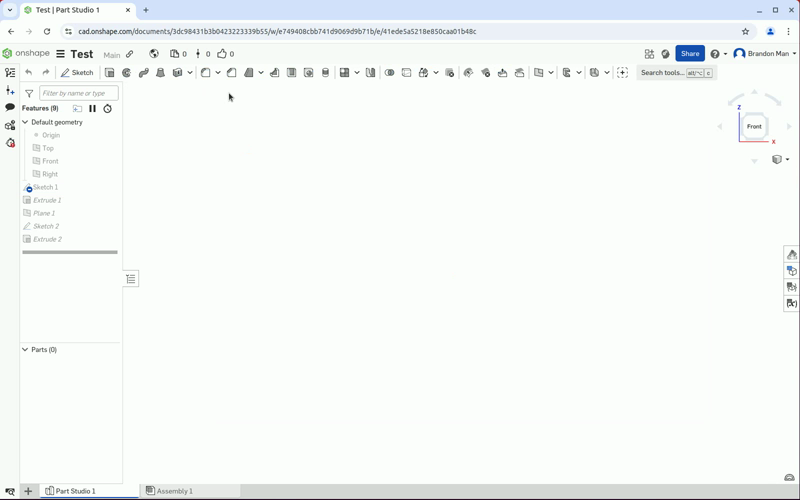
key(shift+s)
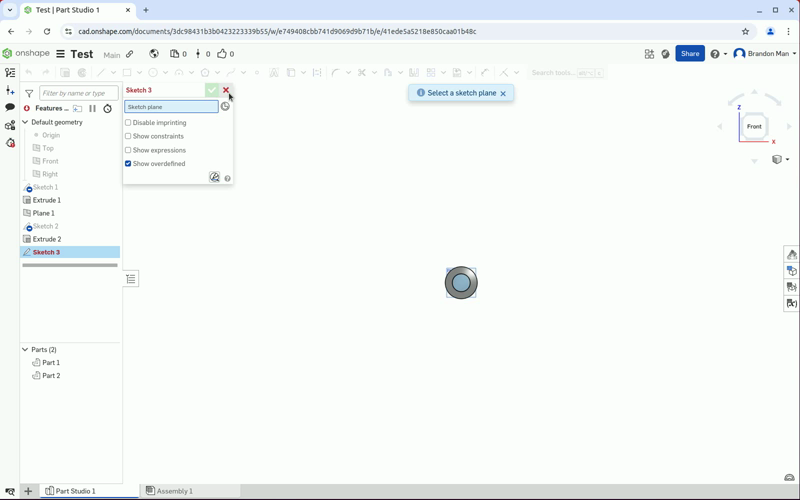
mouse_move(73, 215)
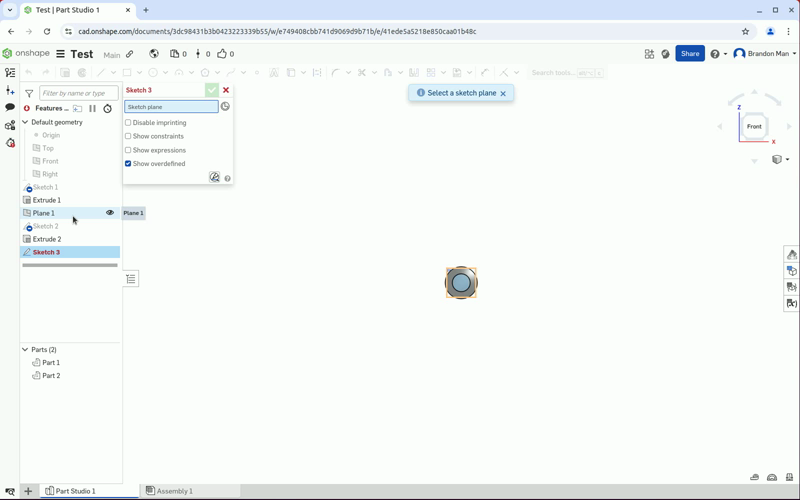
click(73, 215)
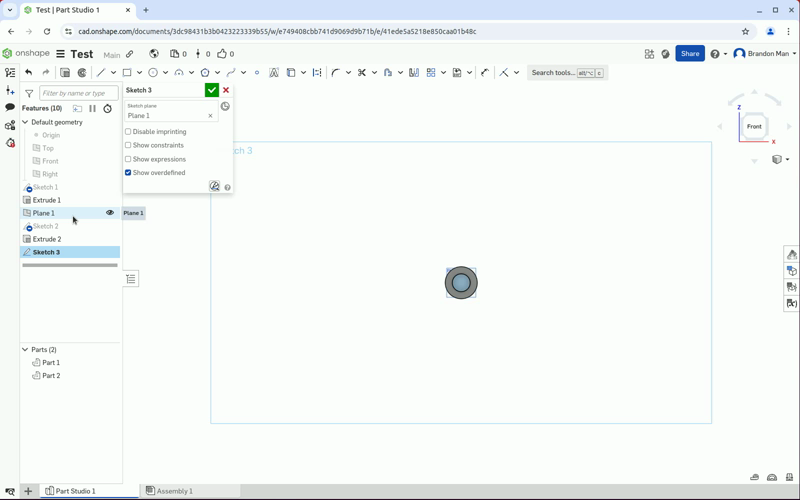
mouse_move(73, 352)
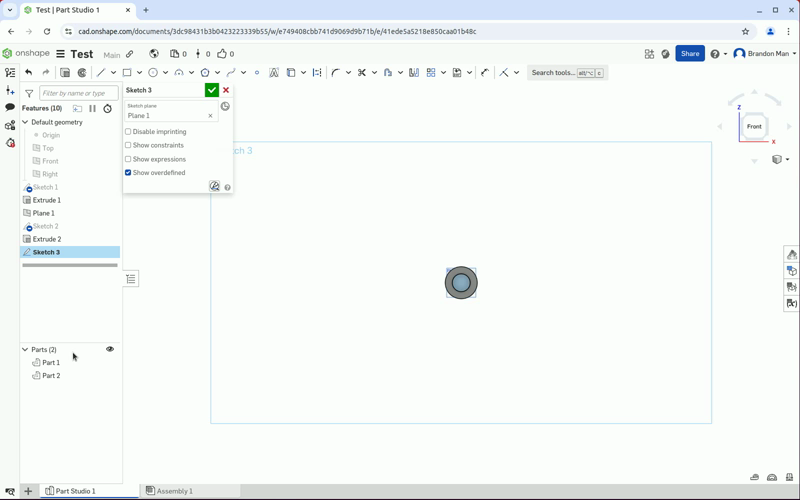
key(y)
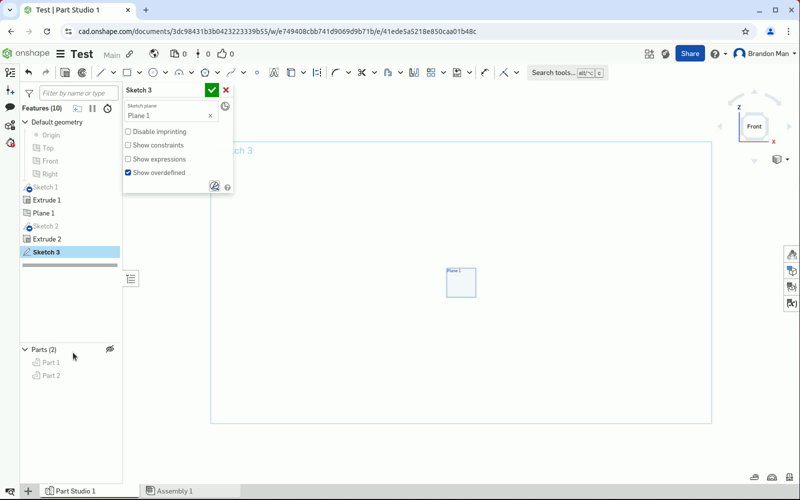
key(c)
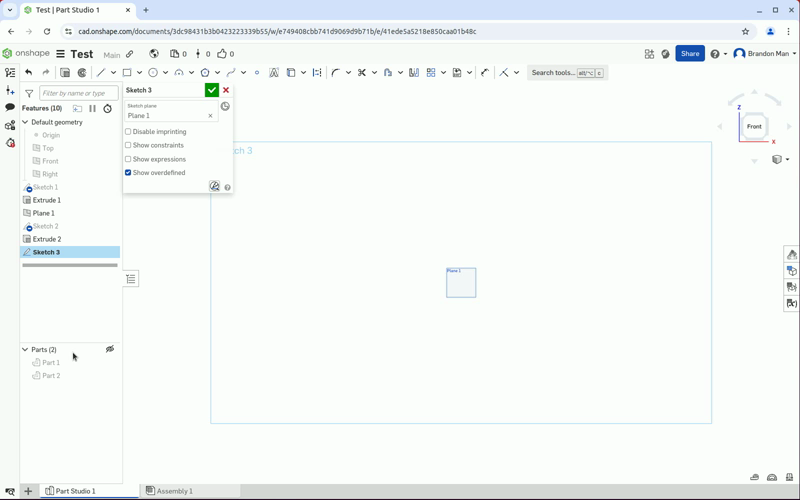
key_down(shift)
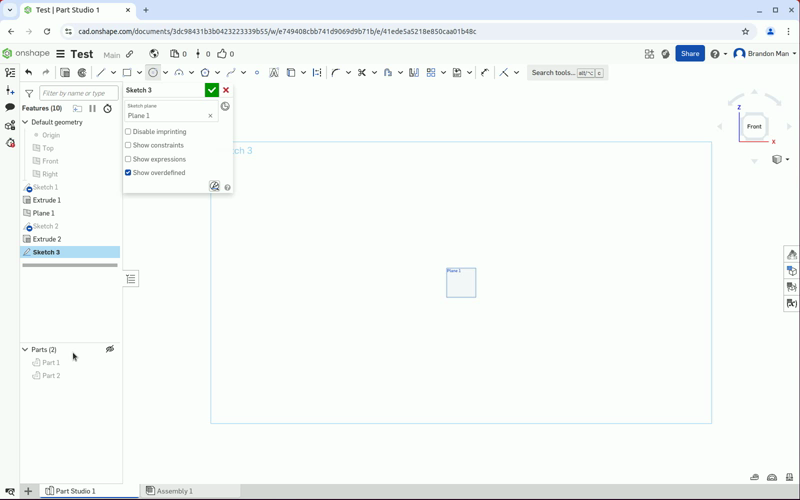
mouse_move(461, 282)
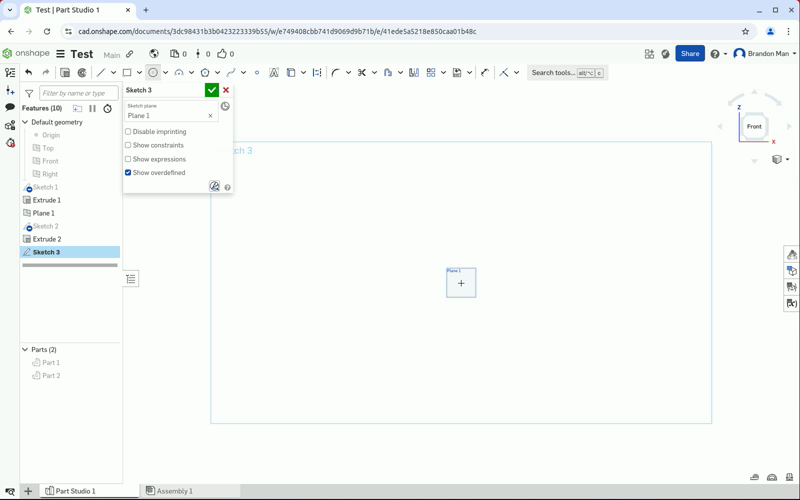
click(461, 282)
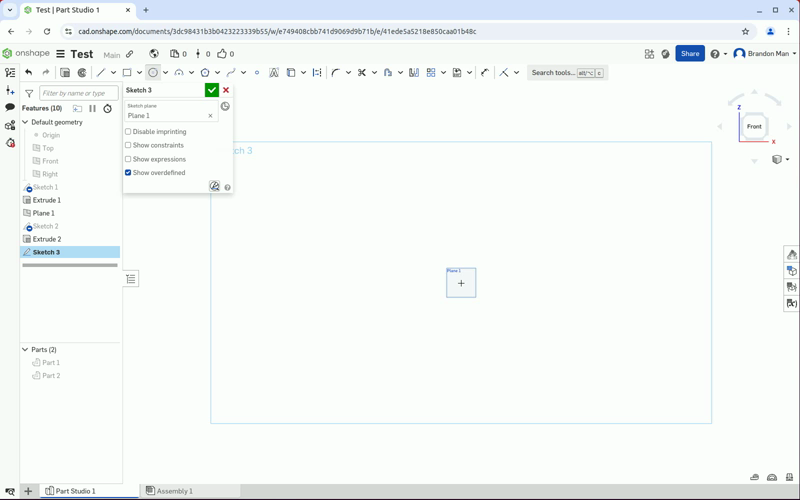
key_up(shift)
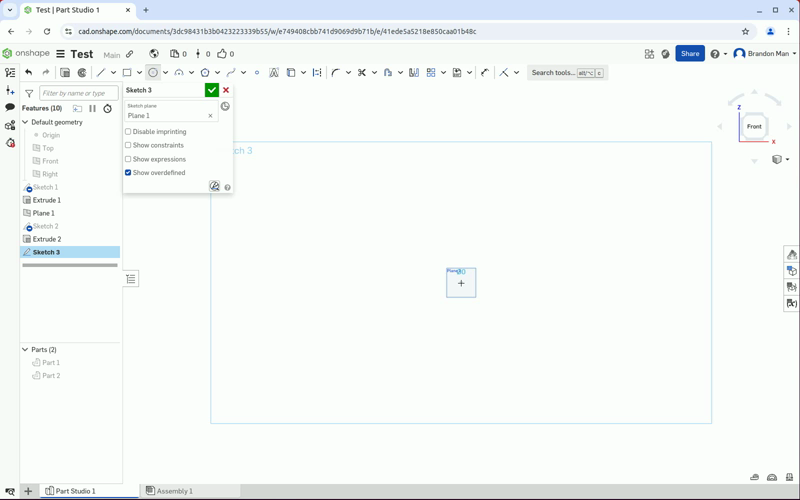
mouse_move(470, 282)
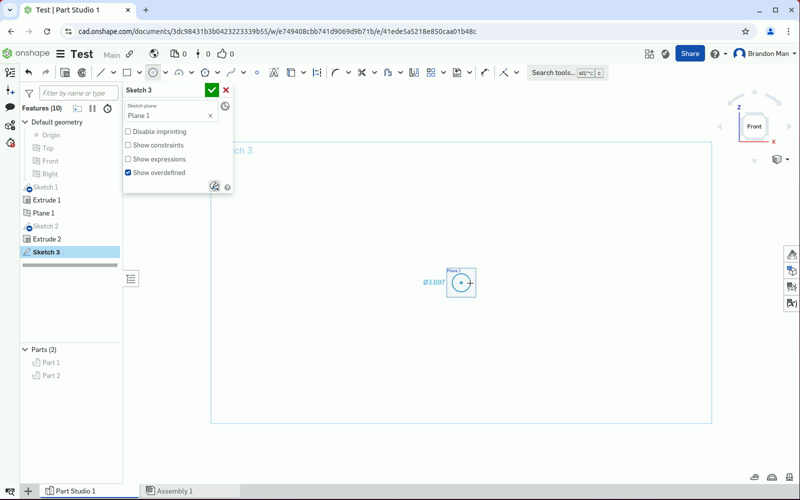
click(470, 282)
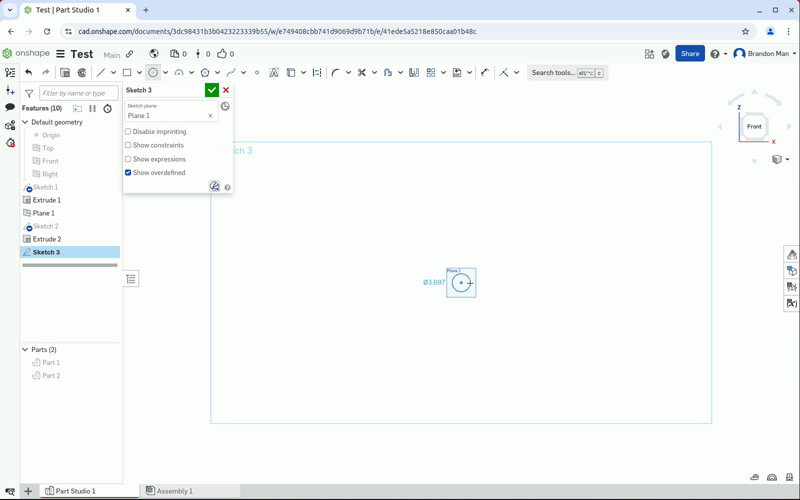
key(esc)
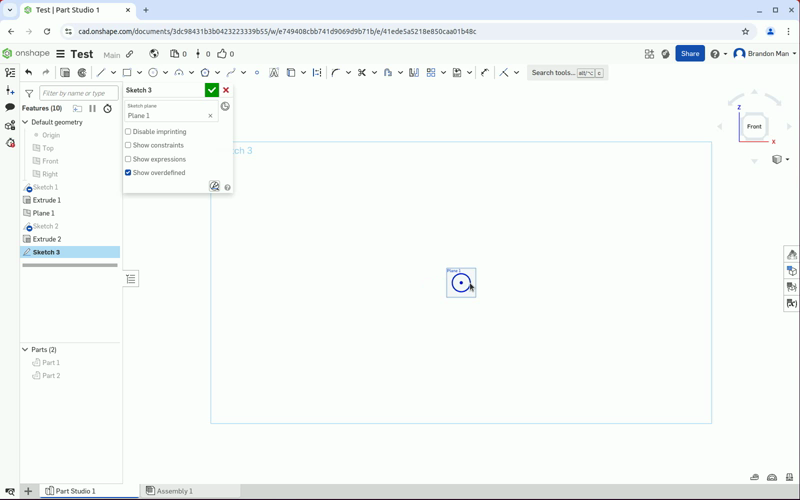
mouse_move(459, 275)
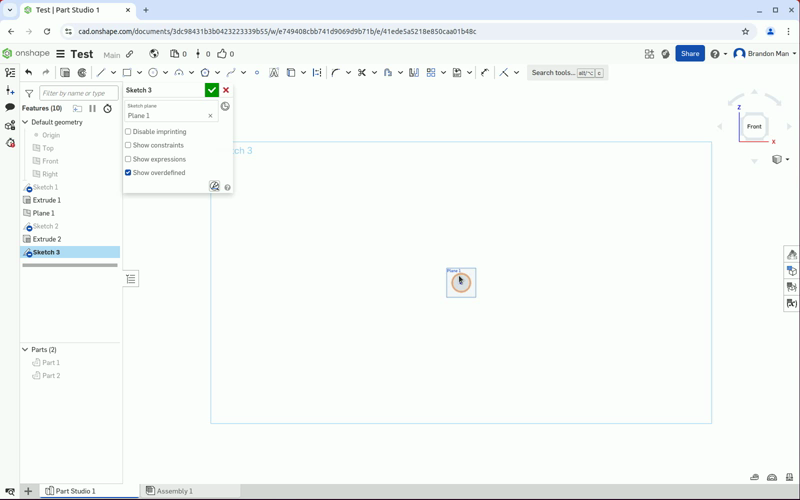
scroll(6)
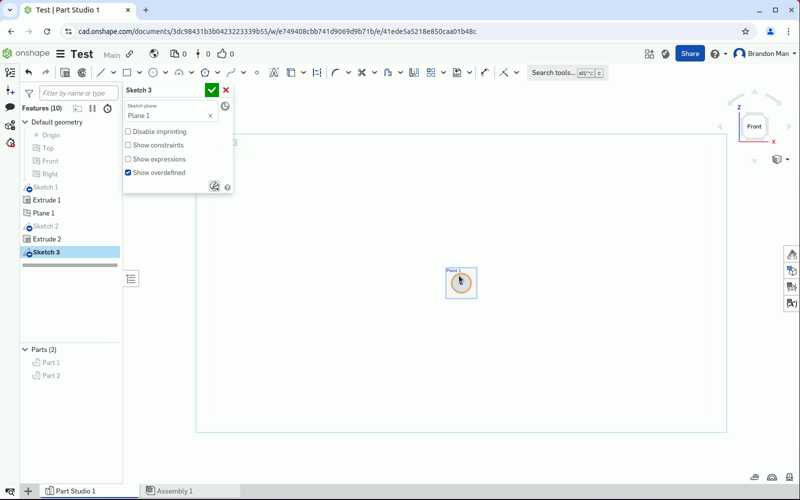
scroll(6)
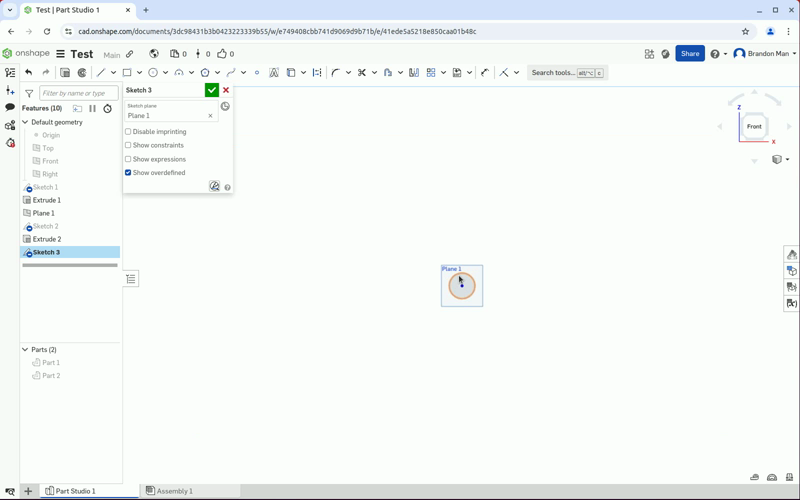
scroll(6)
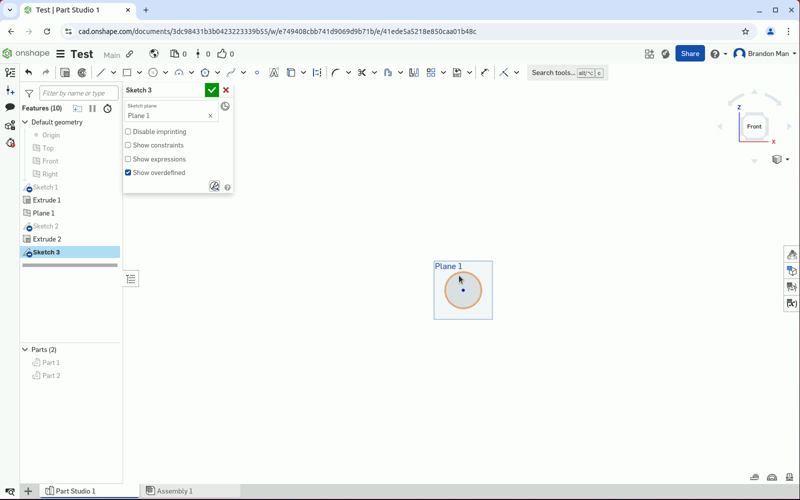
scroll(6)
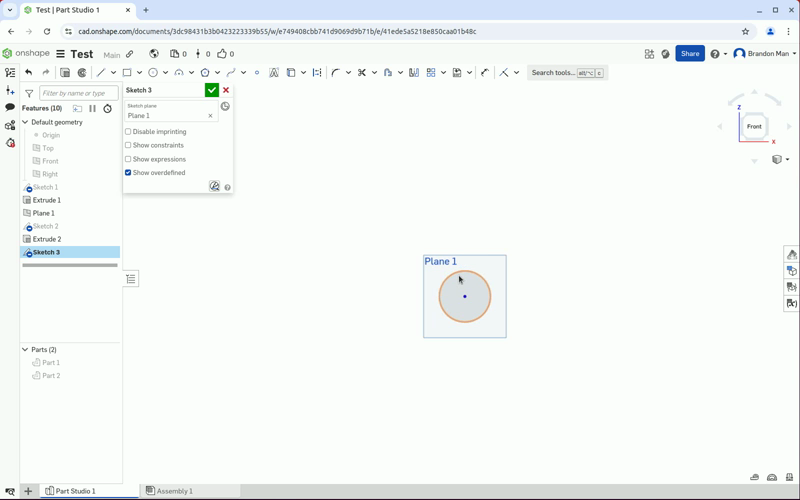
scroll(6)
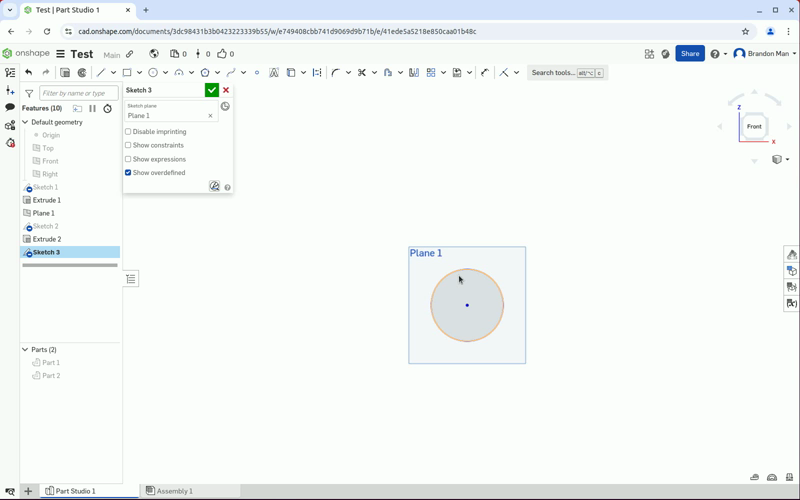
scroll(6)
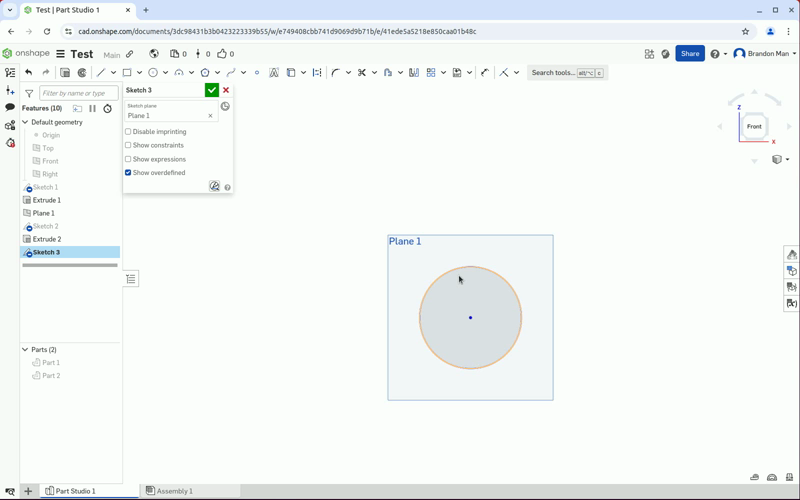
scroll(6)
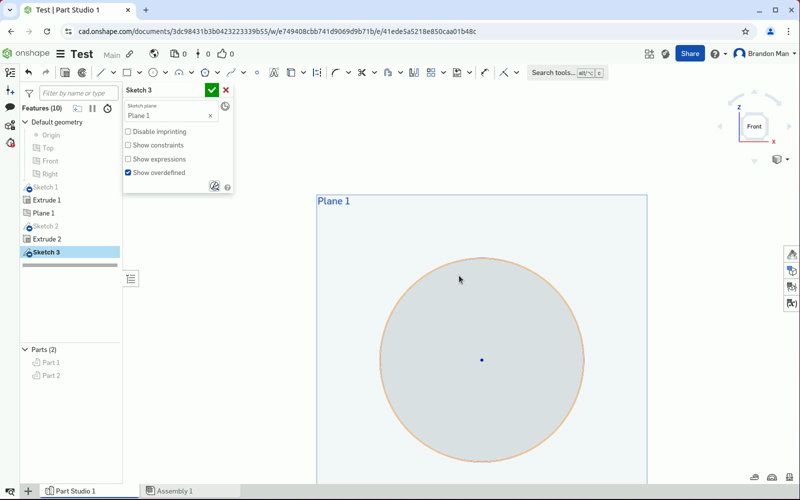
click(459, 275)
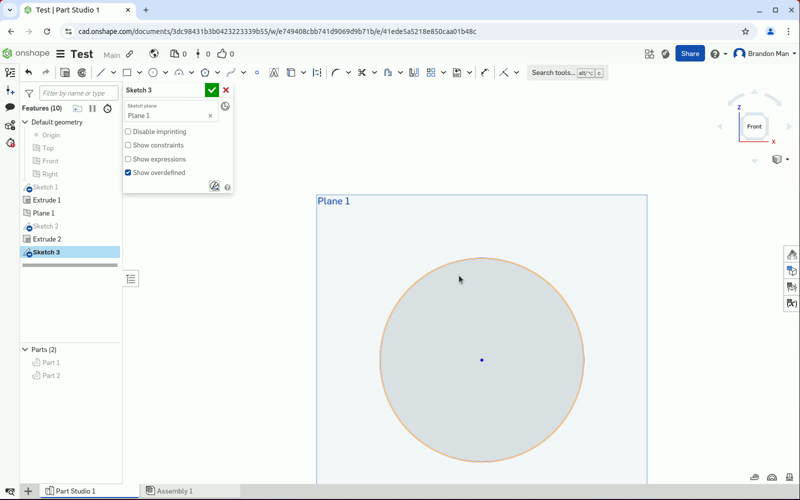
scroll(-6)
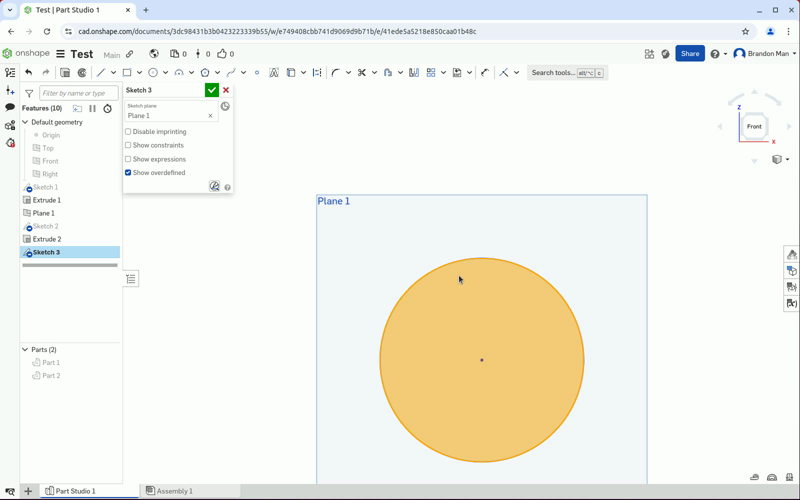
scroll(-6)
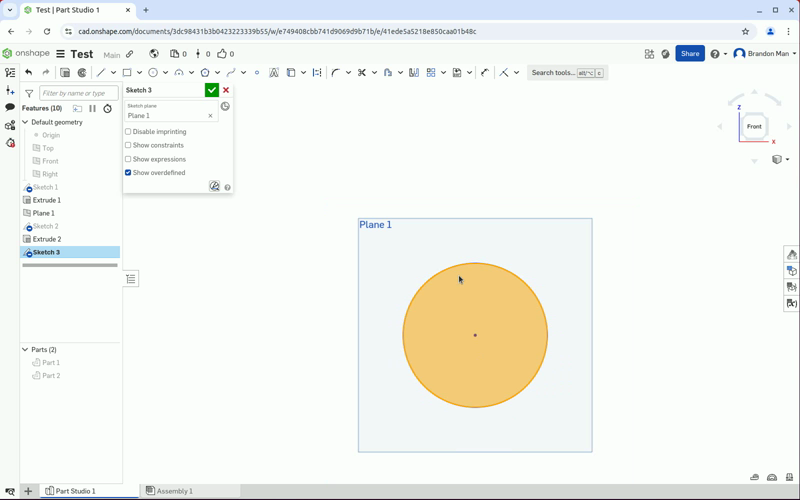
scroll(-6)
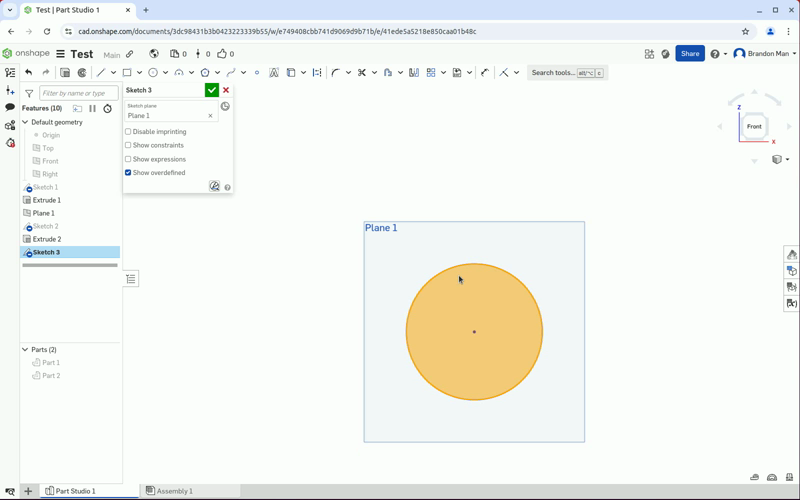
scroll(-6)
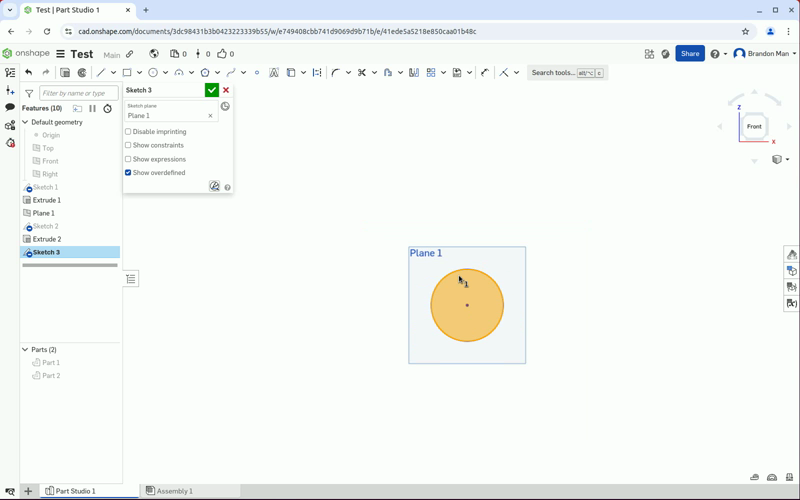
scroll(-6)
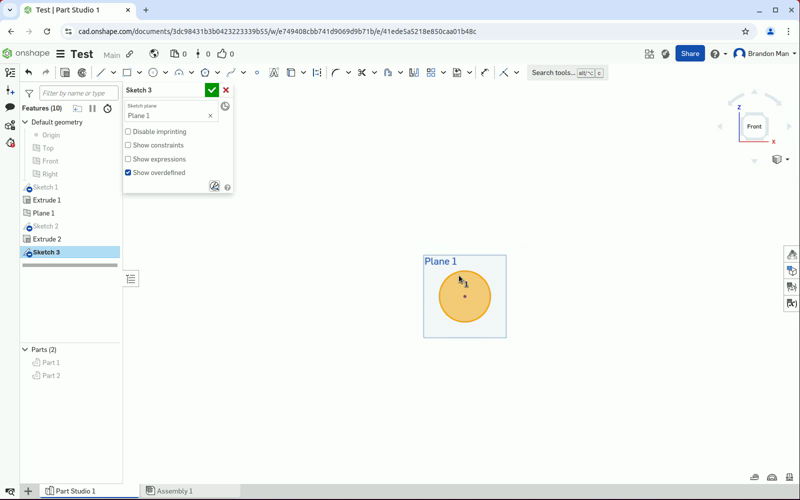
scroll(-6)
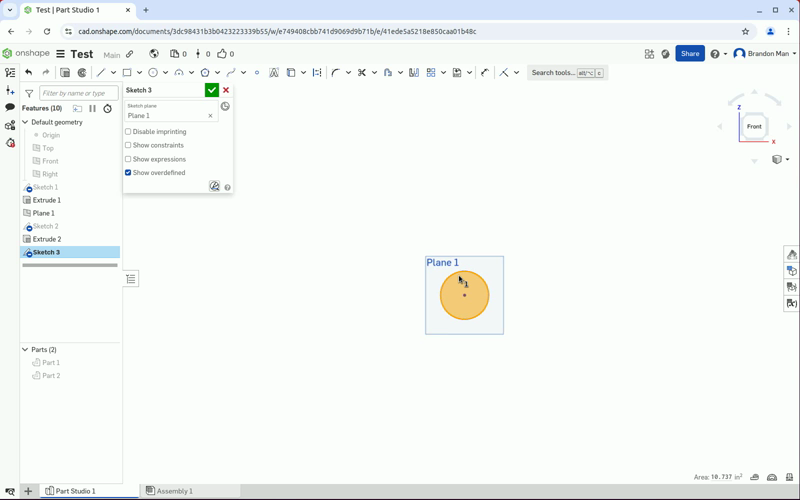
scroll(-6)
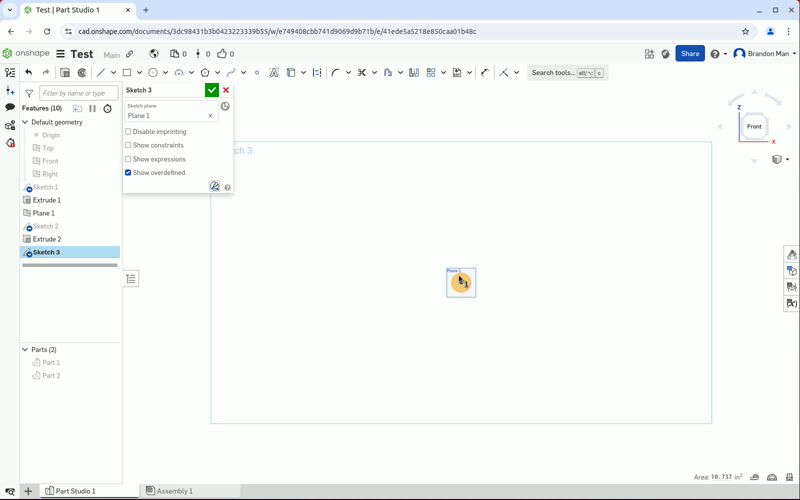
mouse_move(73, 352)
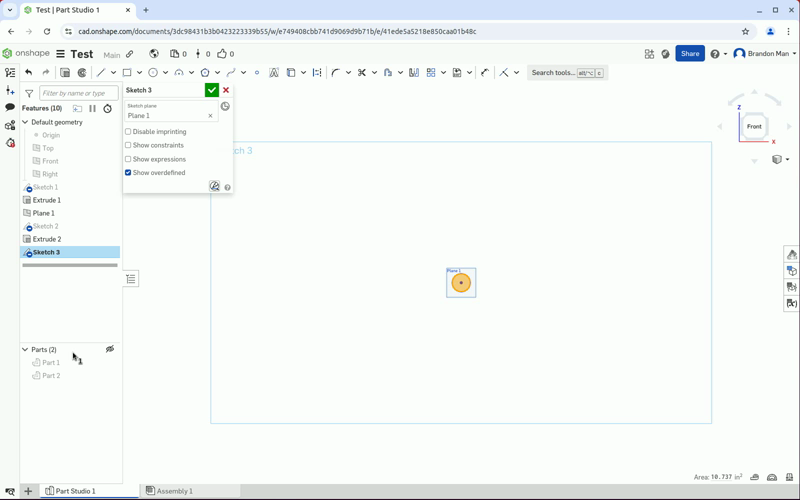
key(shift+y)
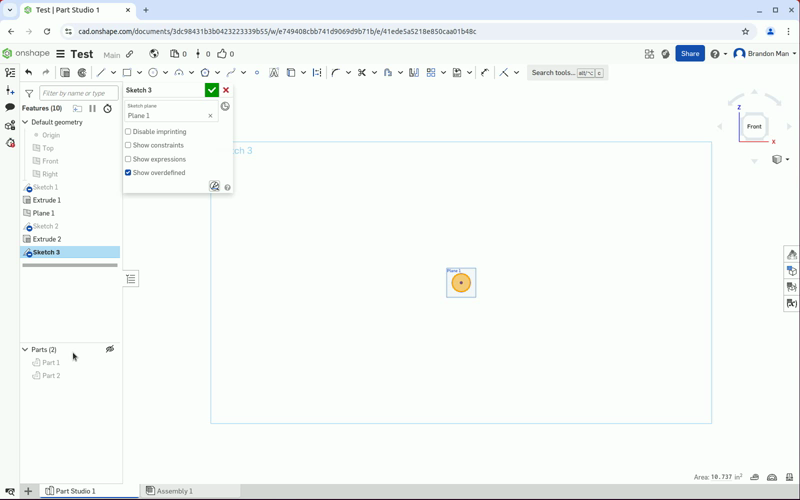
key(shift+e)
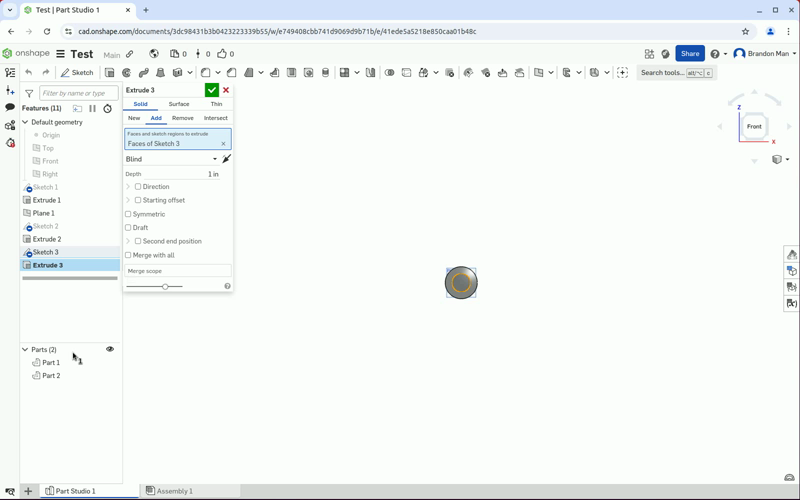
mouse_move(143, 106)
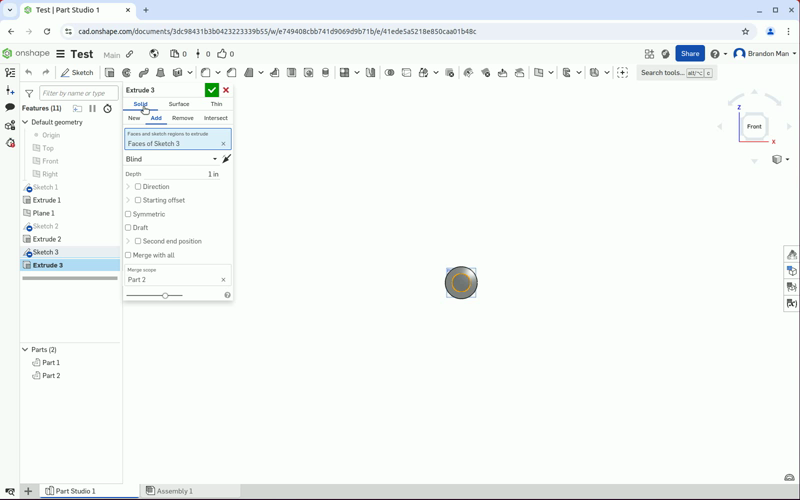
click(143, 106)
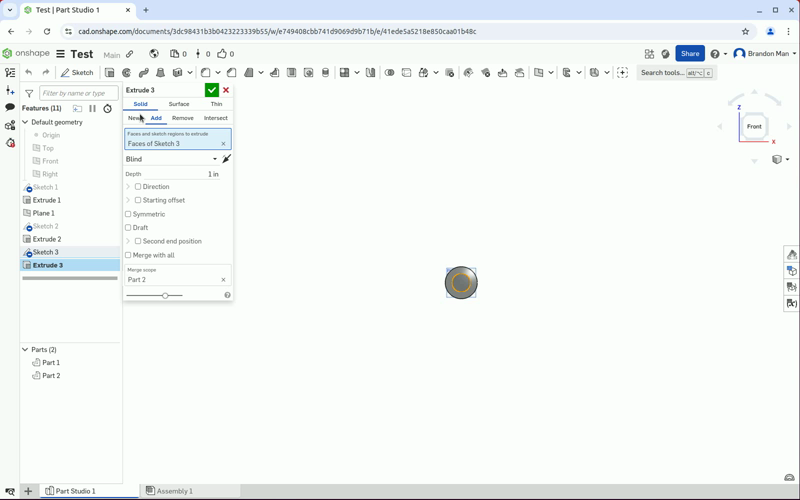
mouse_move(137, 120)
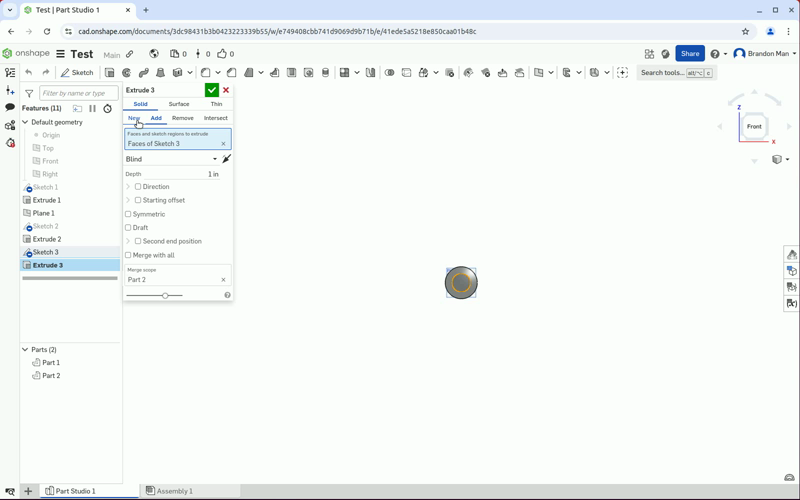
click(137, 120)
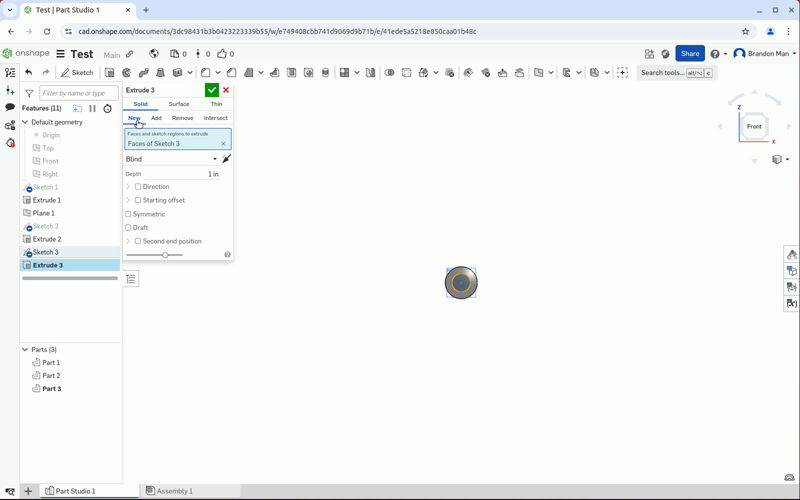
key(tab, 4)
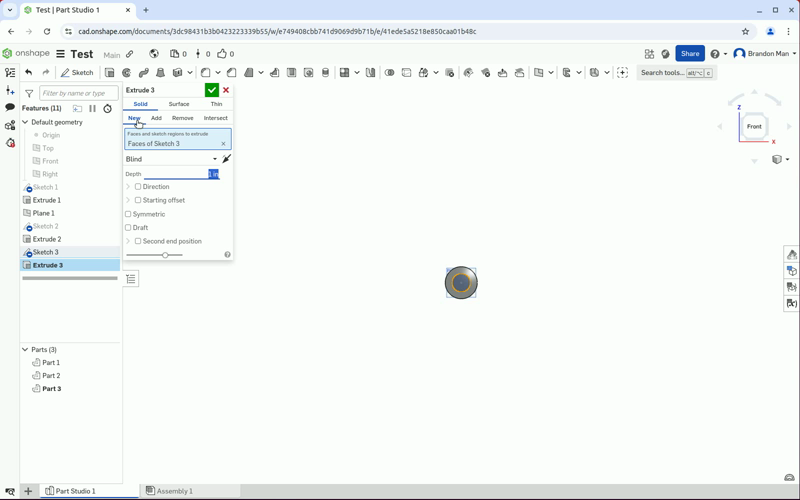
text(3.611)
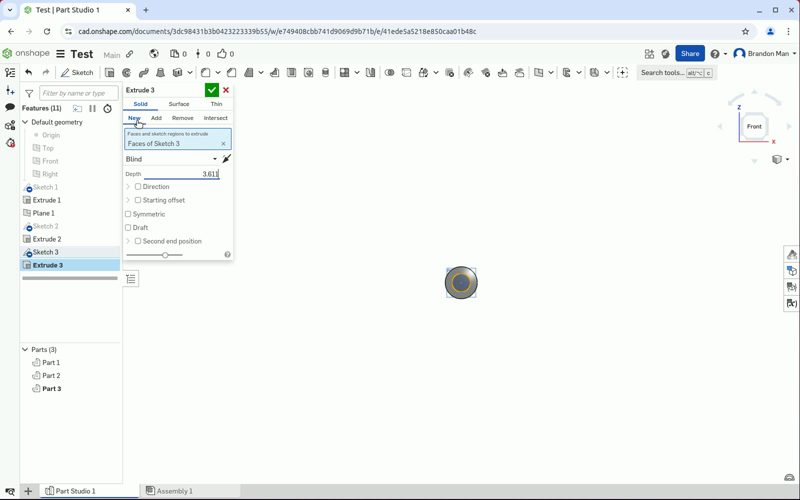
key(enter)
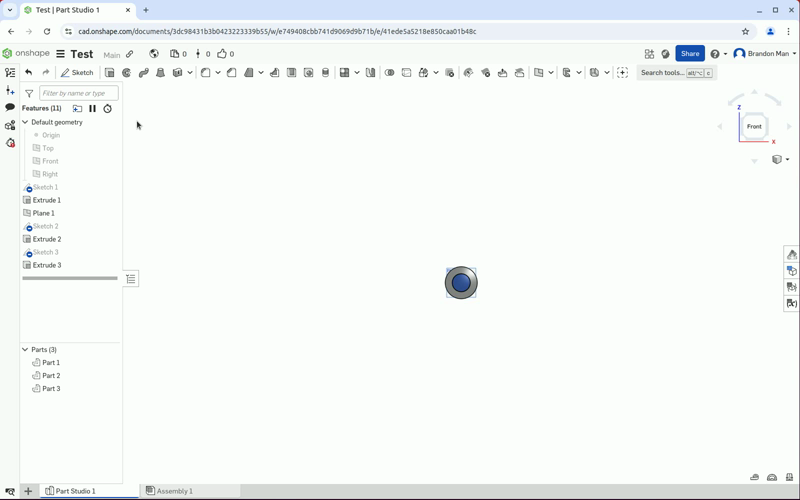
key(shift+h)
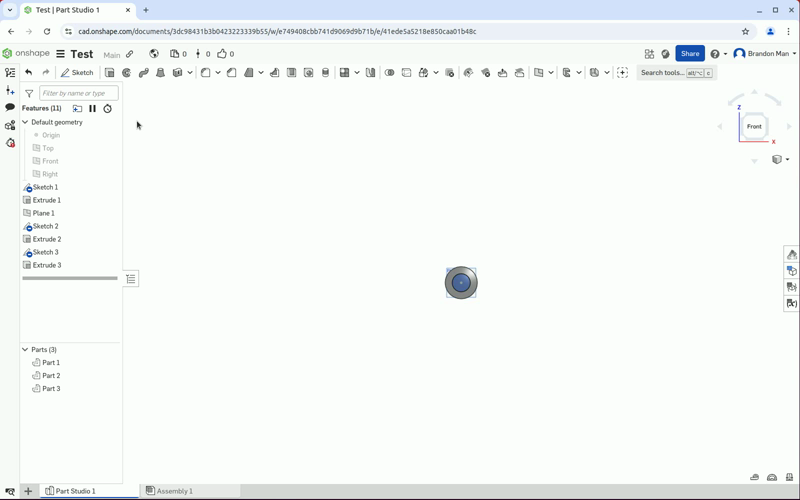
key(shift+h)
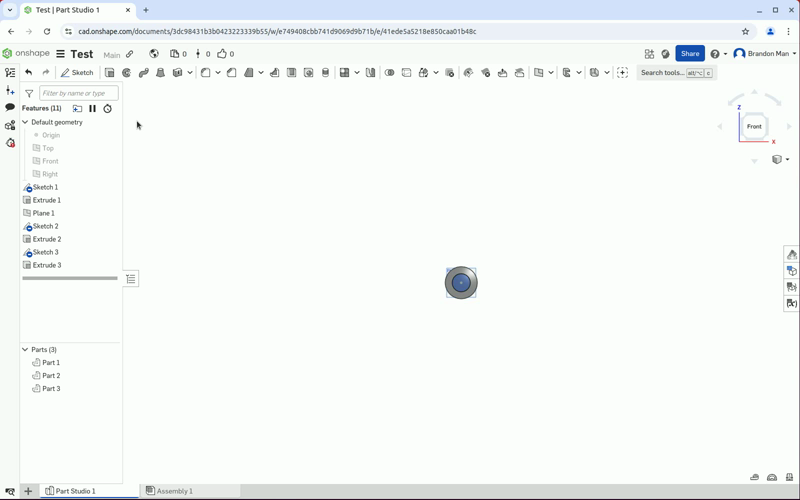
key(shift+7)
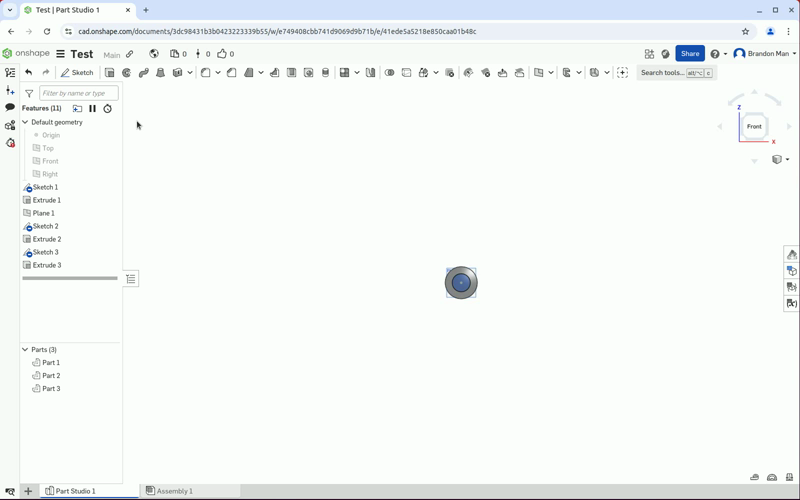
key(left, 2)
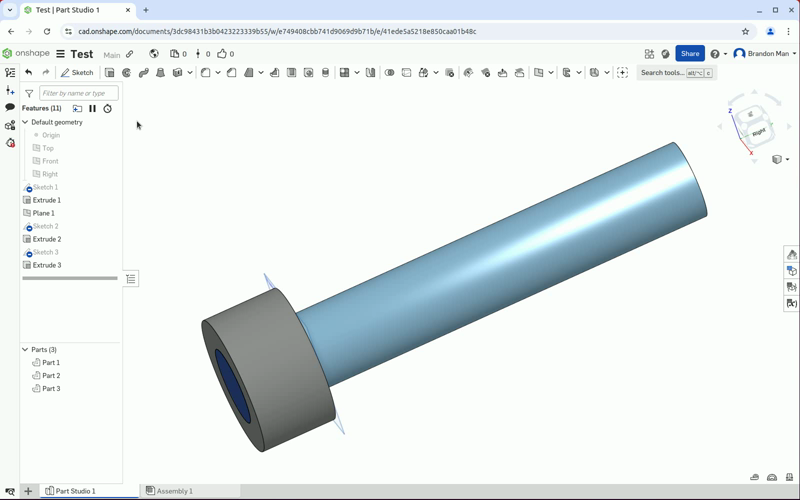
key(down, 2)
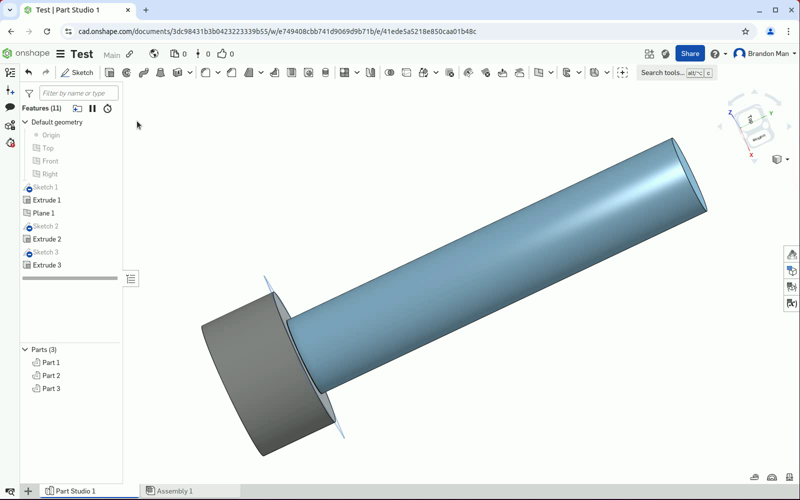
key(up, 2)
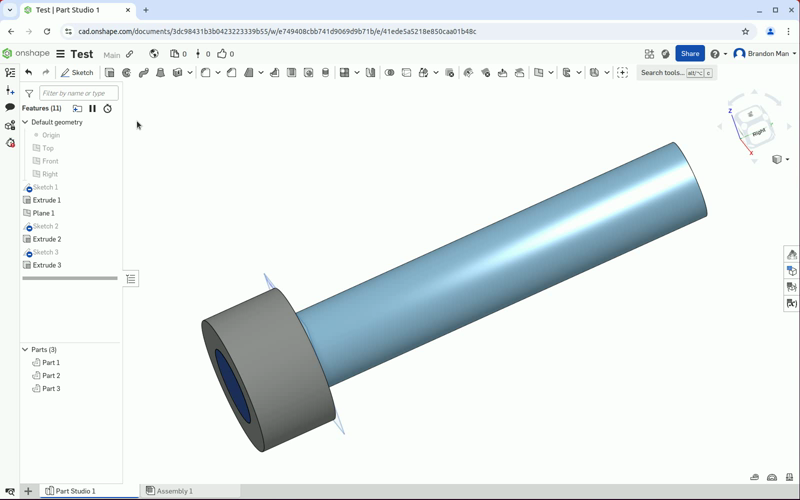
key(right, 2)
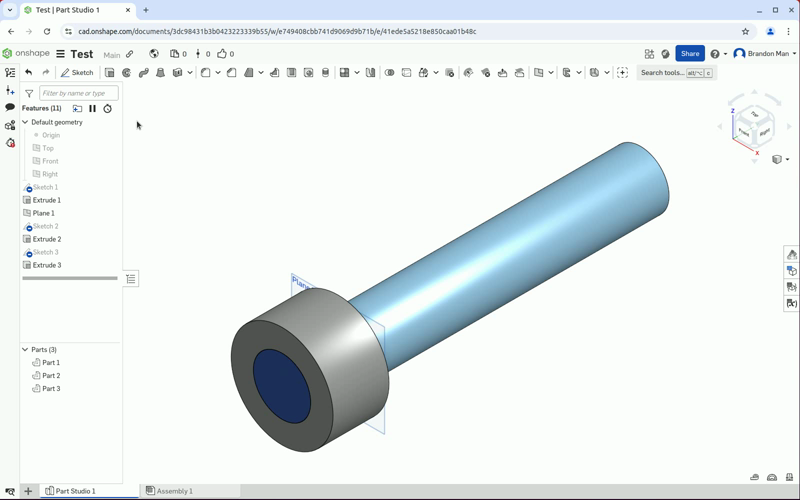
mouse_move(73, 189)
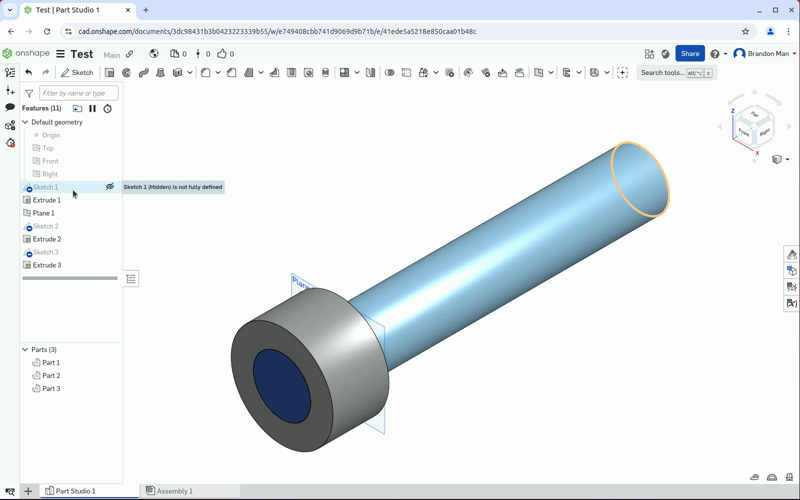
click(73, 189)